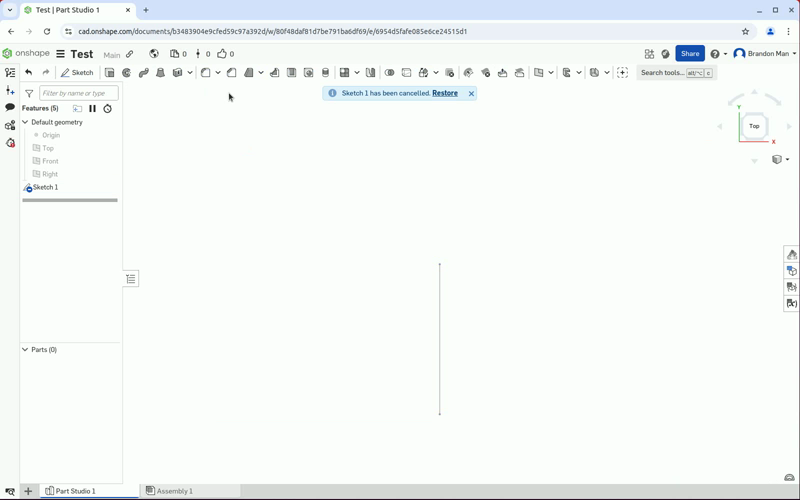
key(shift+h)
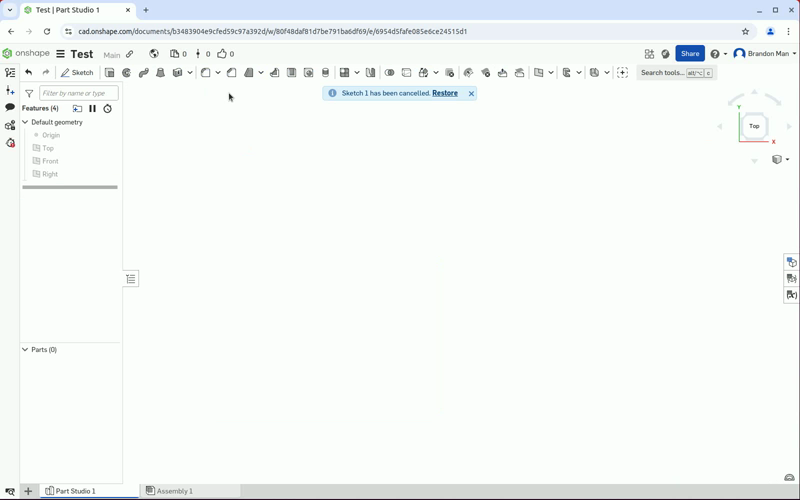
key(shift+s)
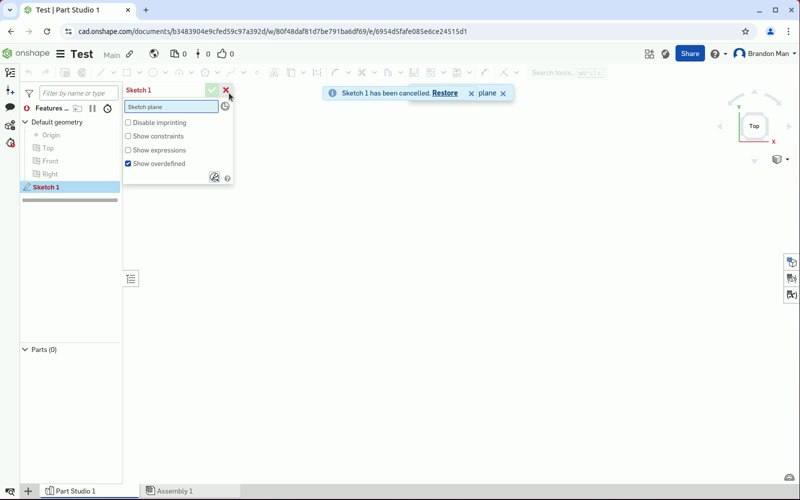
mouse_move(73, 150)
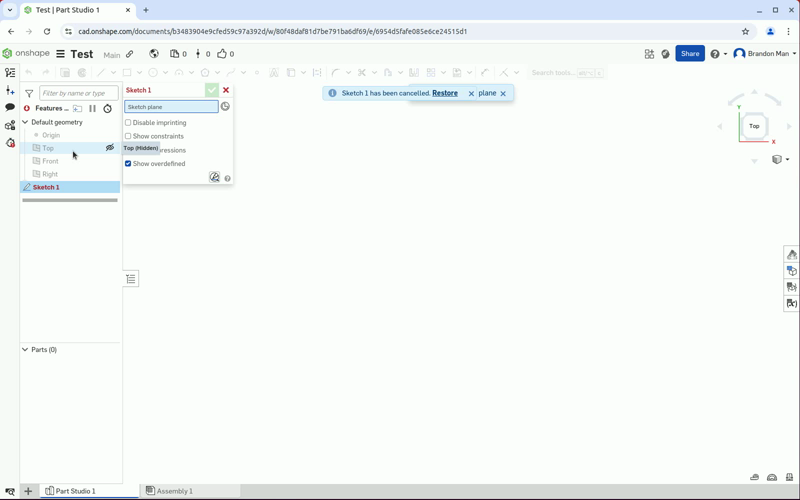
click(73, 150)
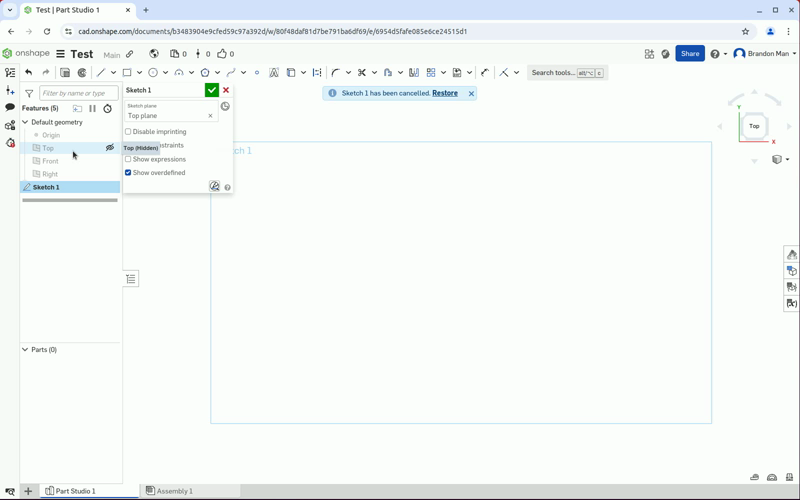
mouse_move(73, 352)
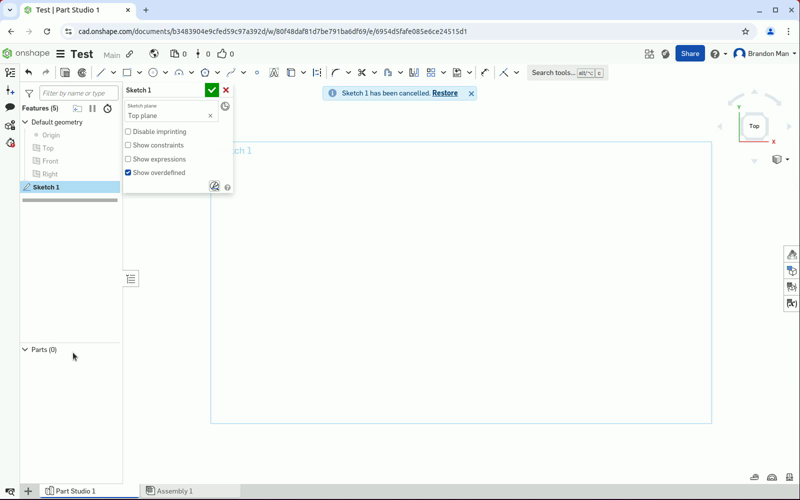
key(y)
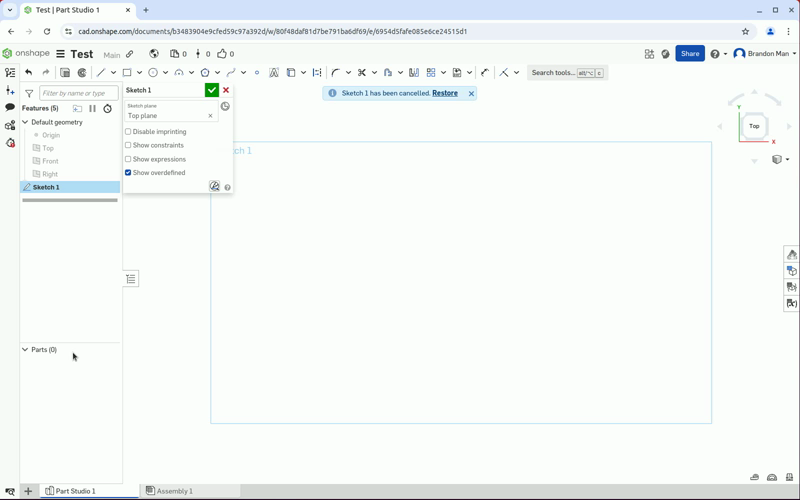
key(l)
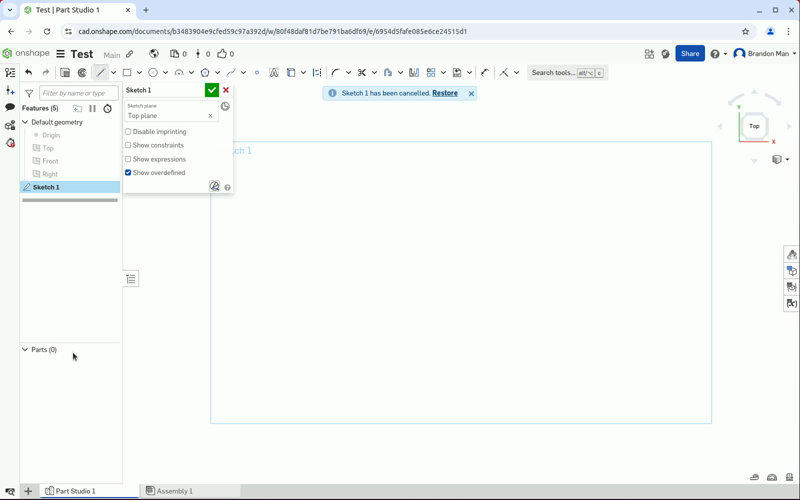
key_down(shift)
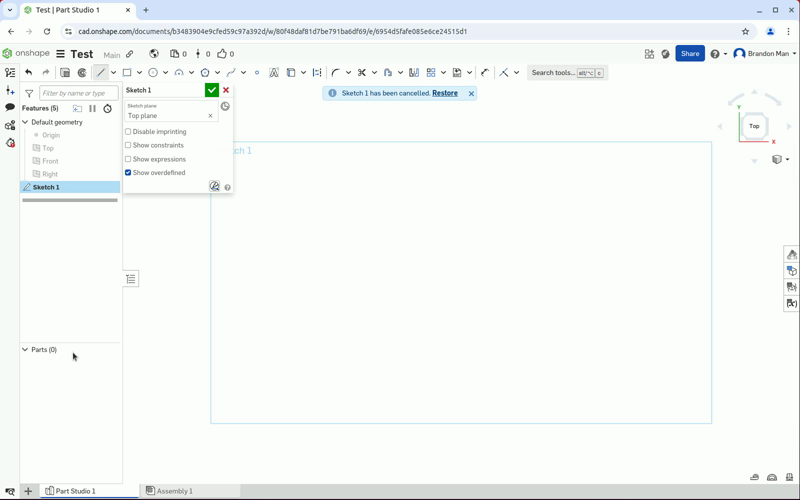
mouse_move(460, 282)
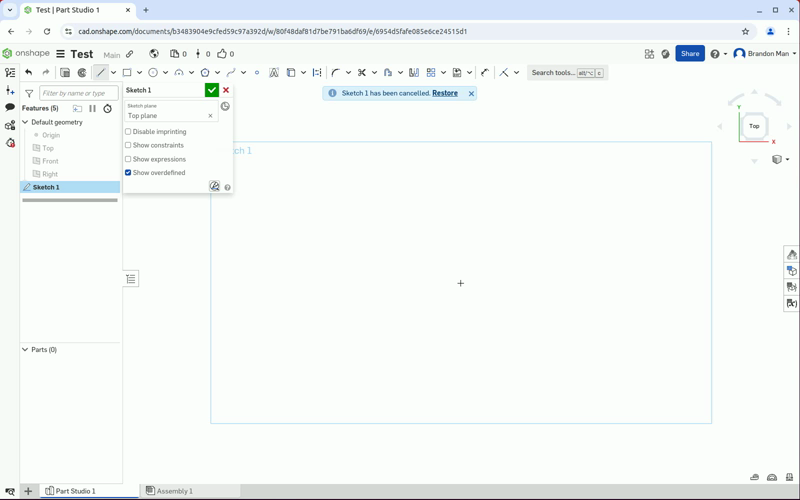
click(460, 282)
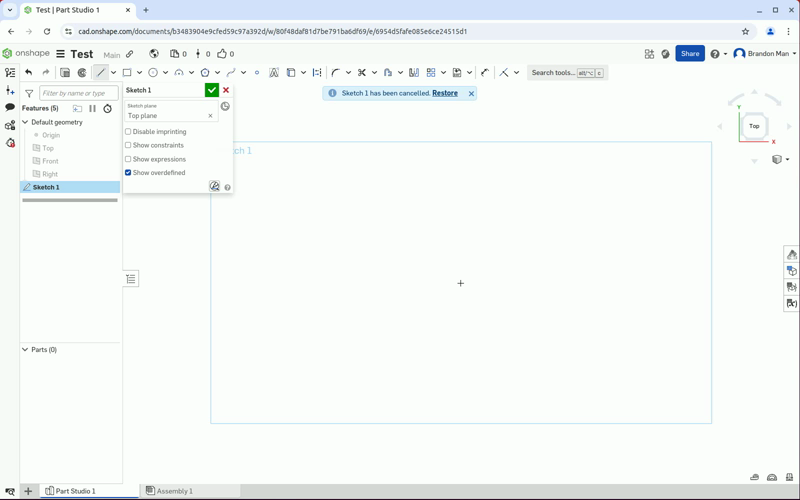
key_up(shift)
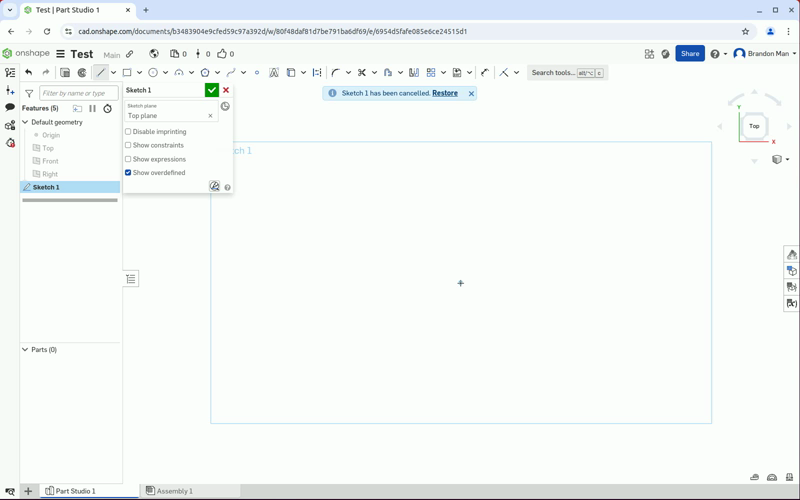
key_down(shift)
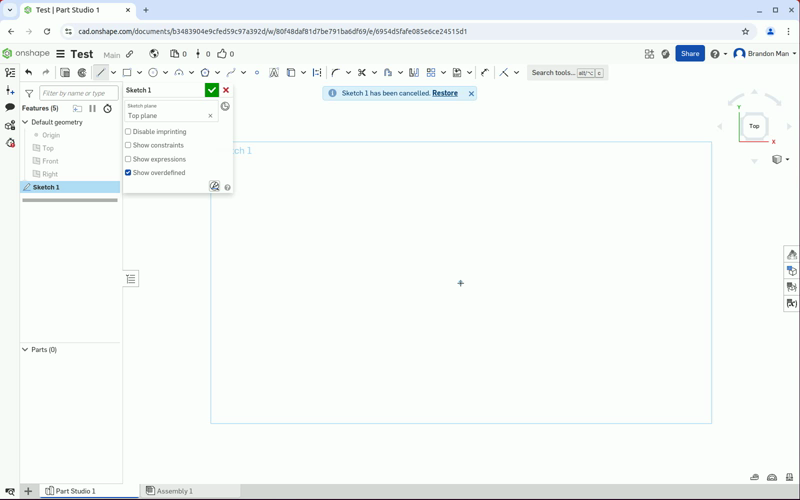
mouse_move(490, 282)
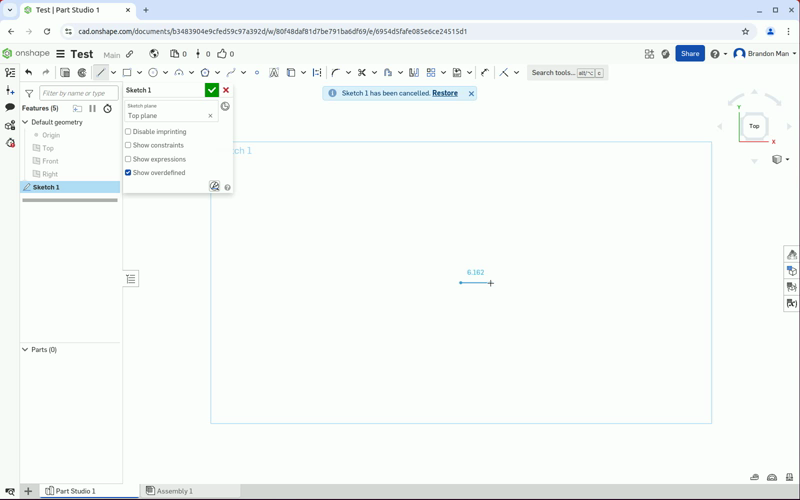
mouse_move(492, 282)
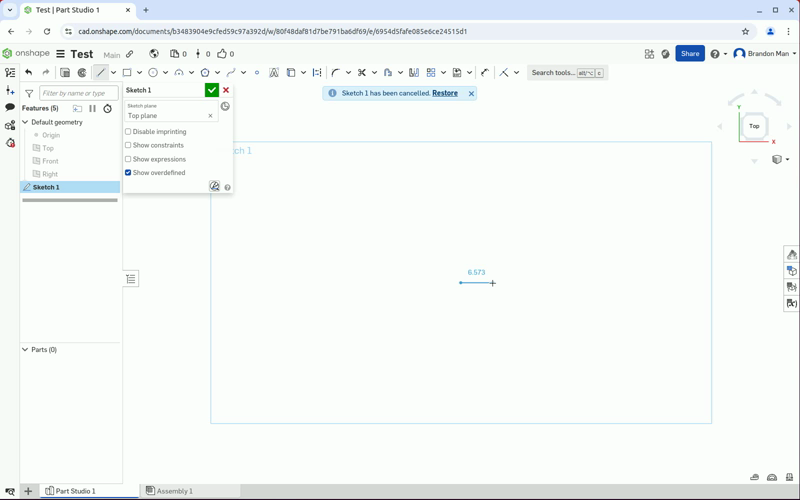
click(492, 282)
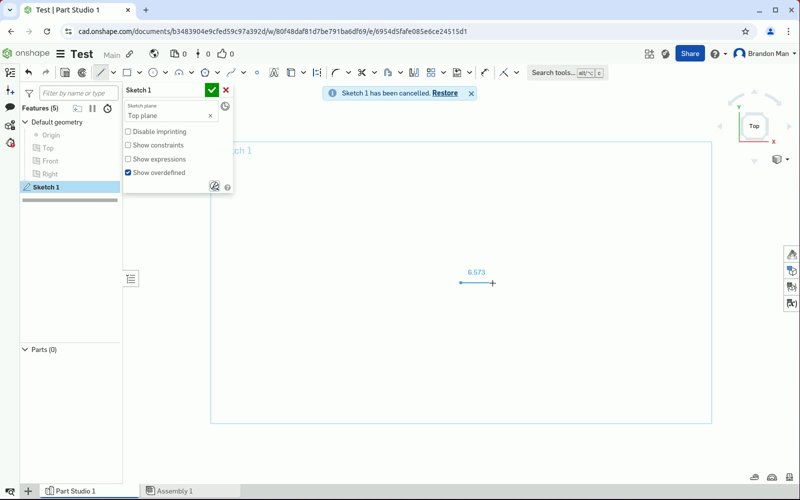
key_up(shift)
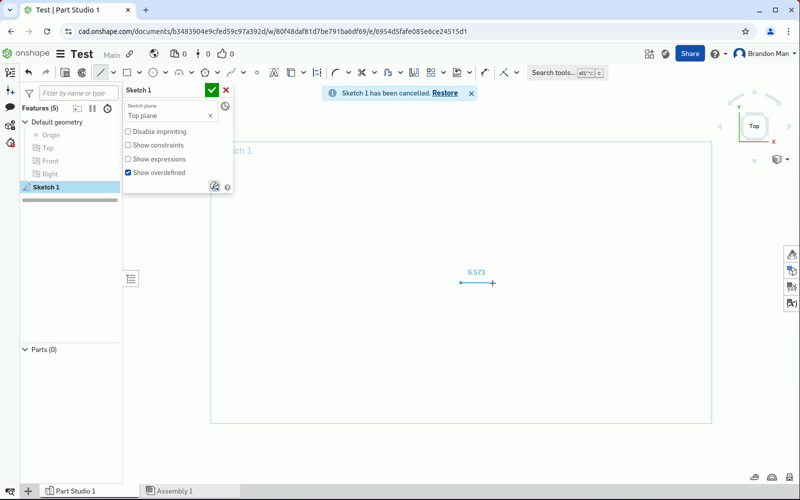
key_down(shift)
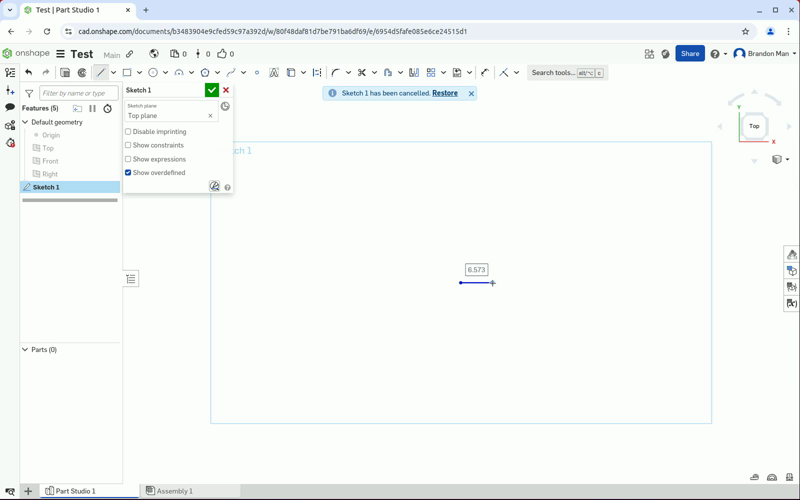
mouse_move(492, 170)
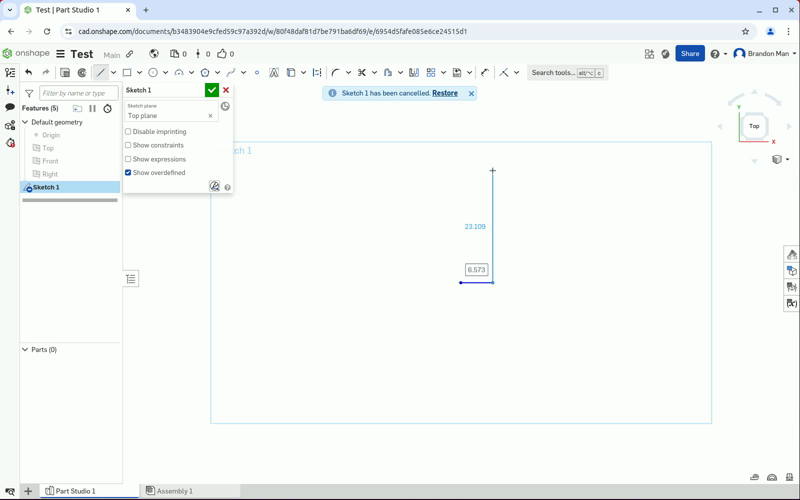
click(492, 170)
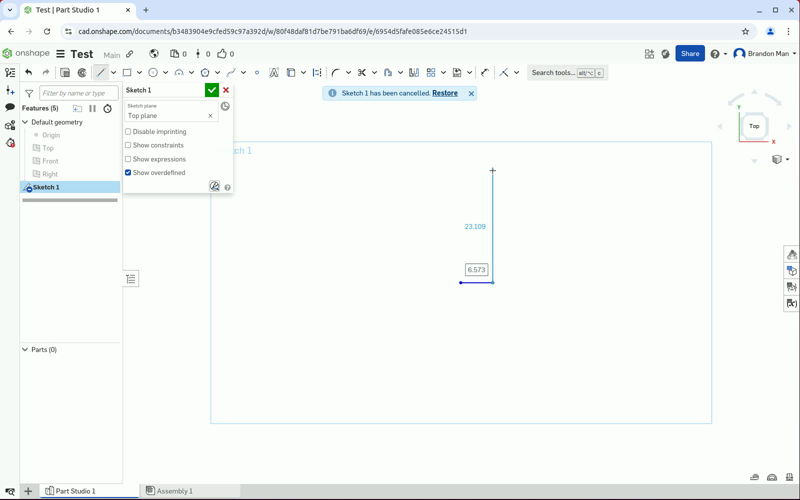
key_up(shift)
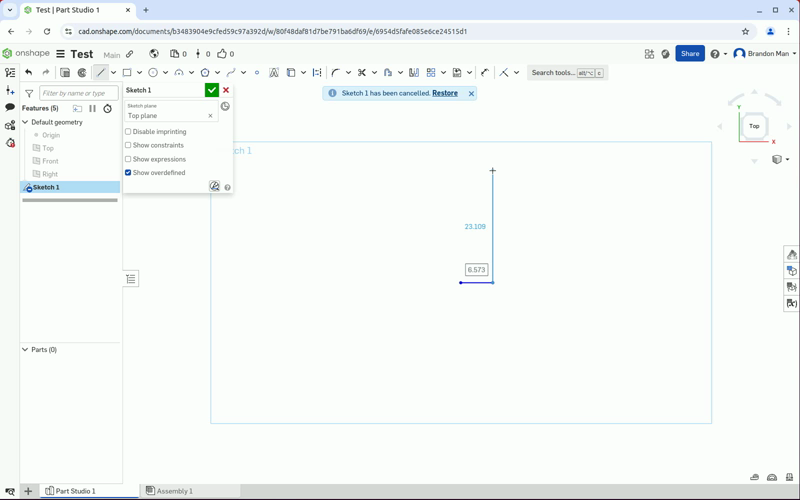
key_down(shift)
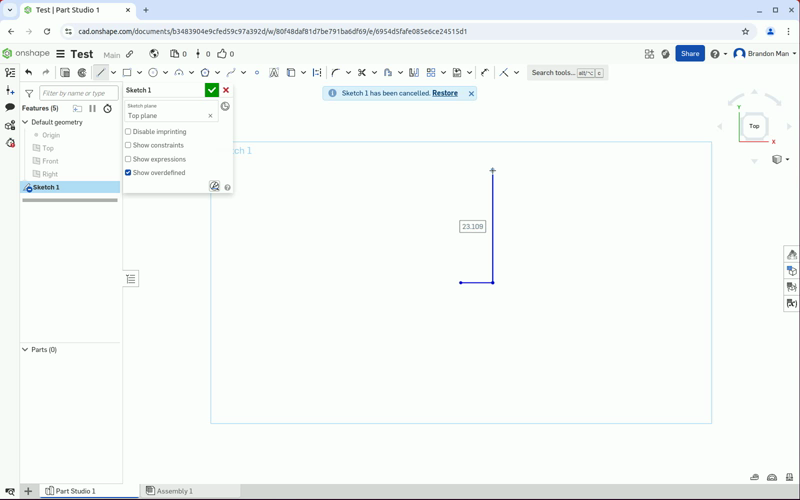
mouse_move(522, 170)
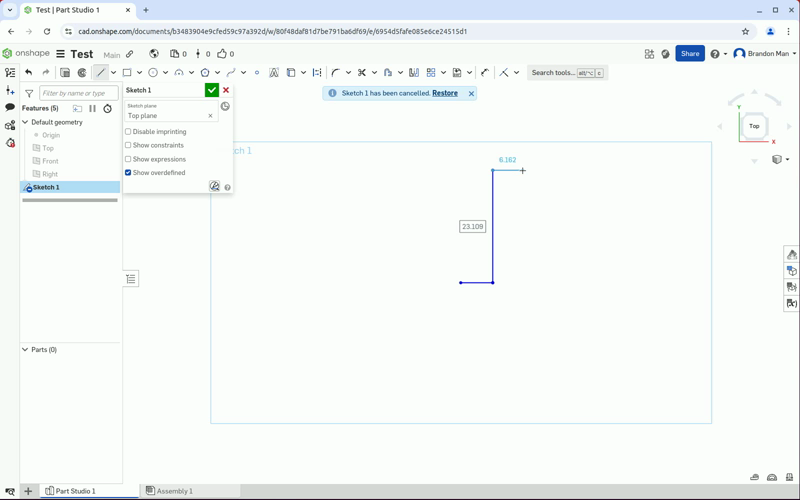
mouse_move(460, 170)
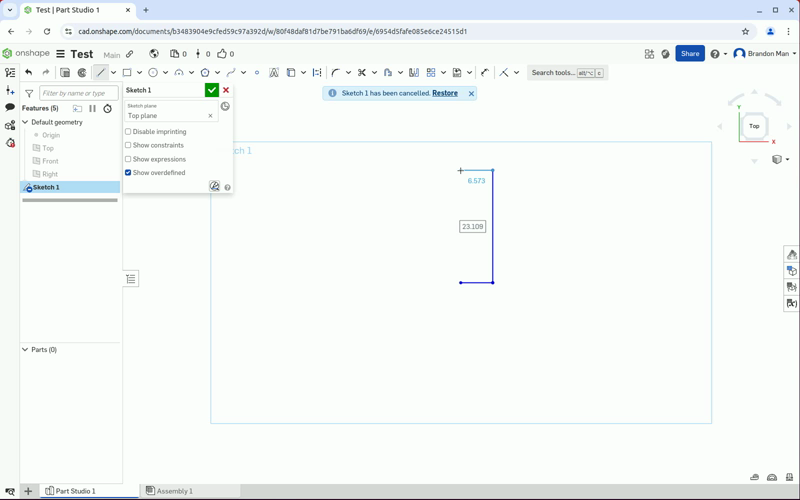
click(460, 170)
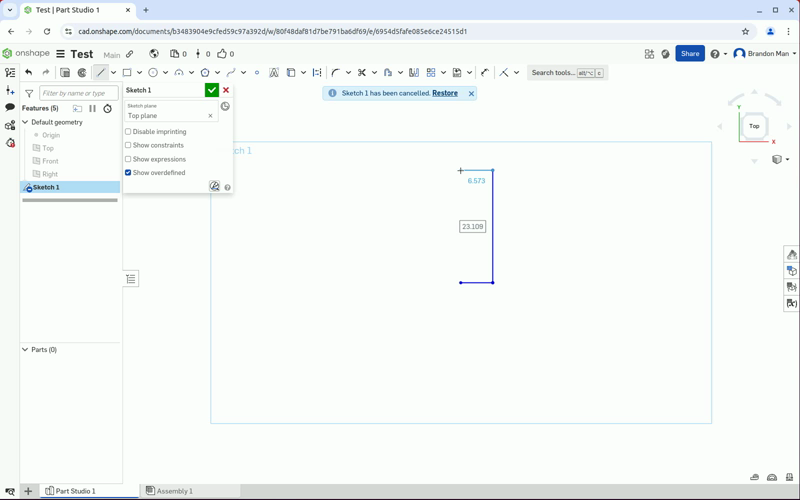
key_up(shift)
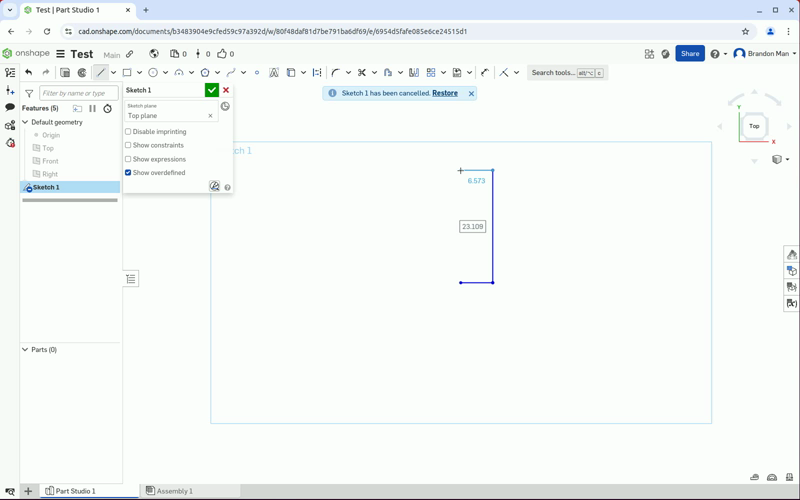
key_down(shift)
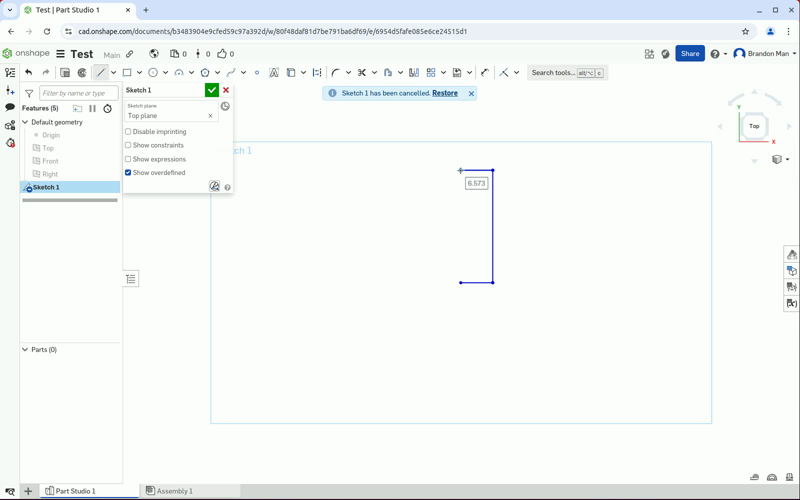
mouse_move(460, 282)
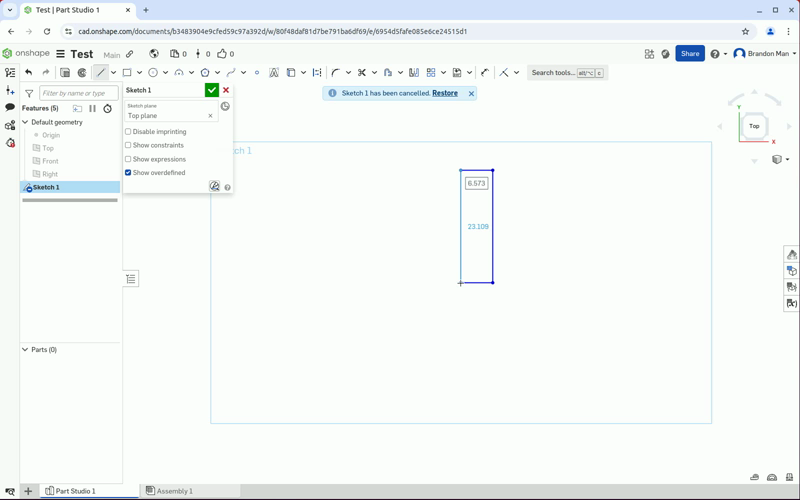
key_up(shift)
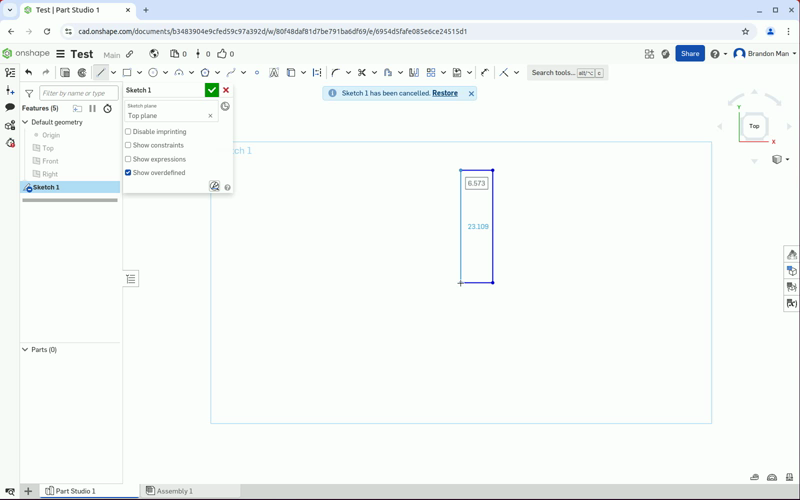
click(460, 282)
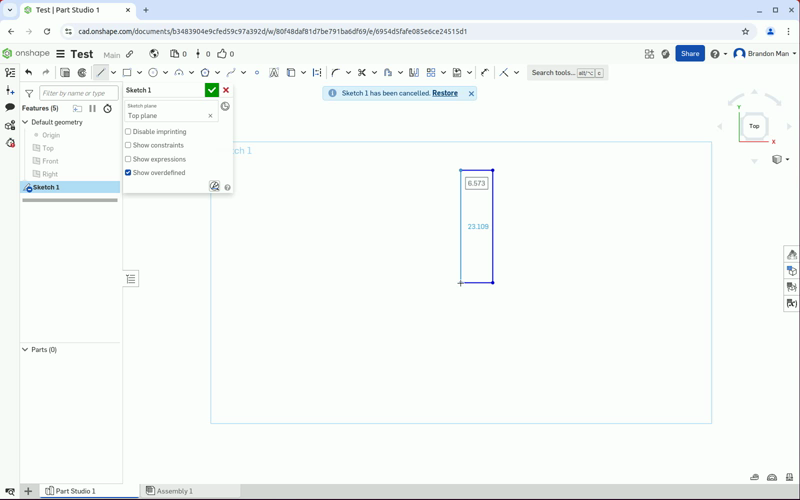
key(esc)
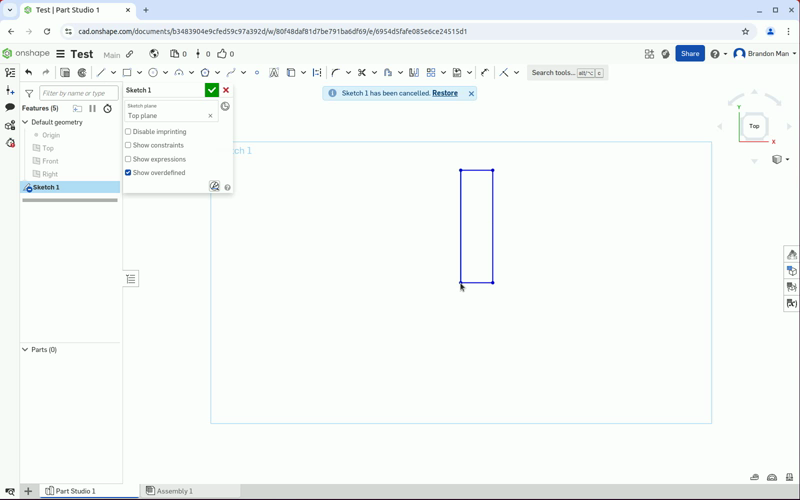
mouse_move(489, 195)
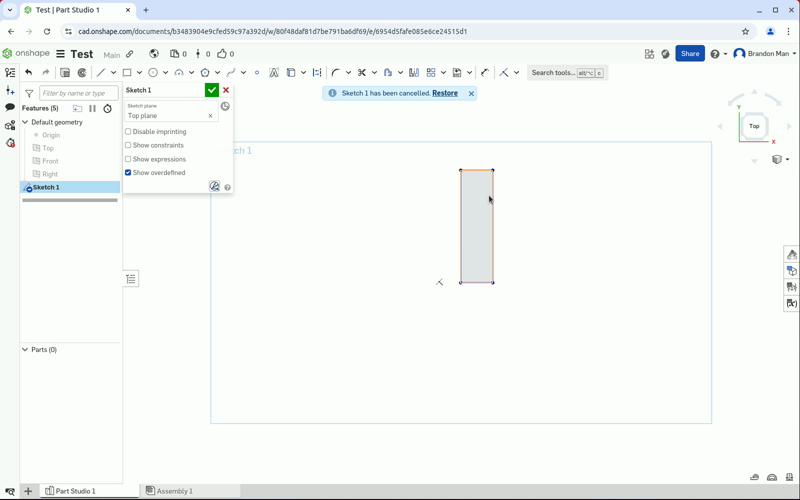
click(489, 195)
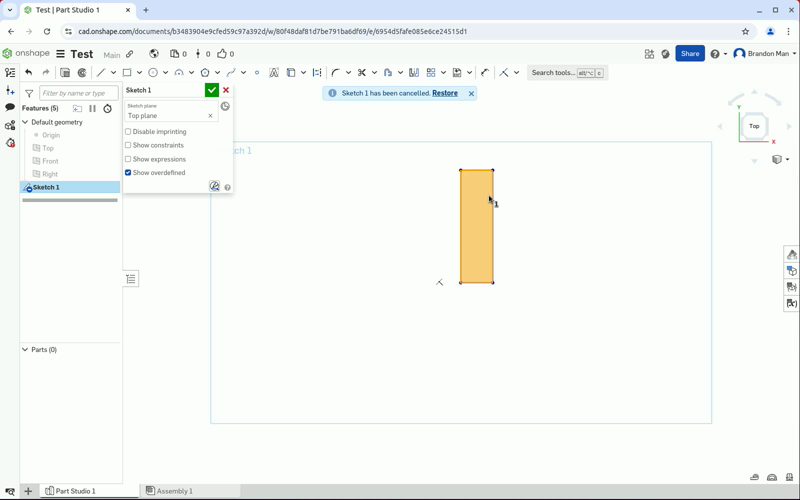
mouse_move(73, 352)
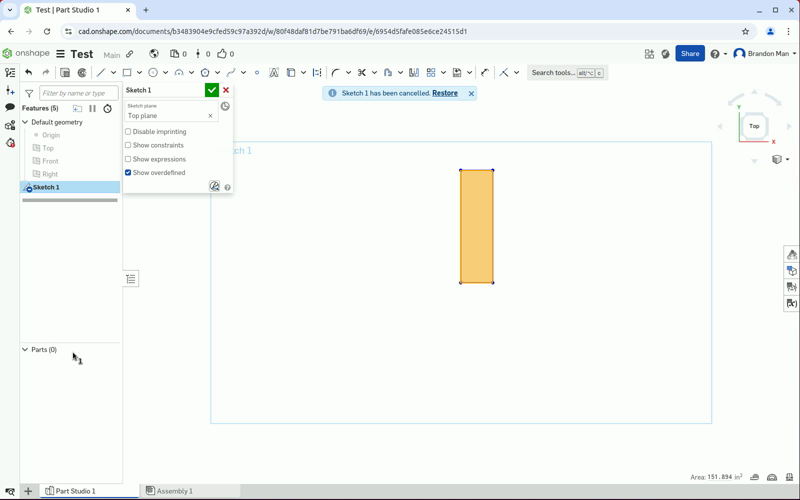
key(shift+y)
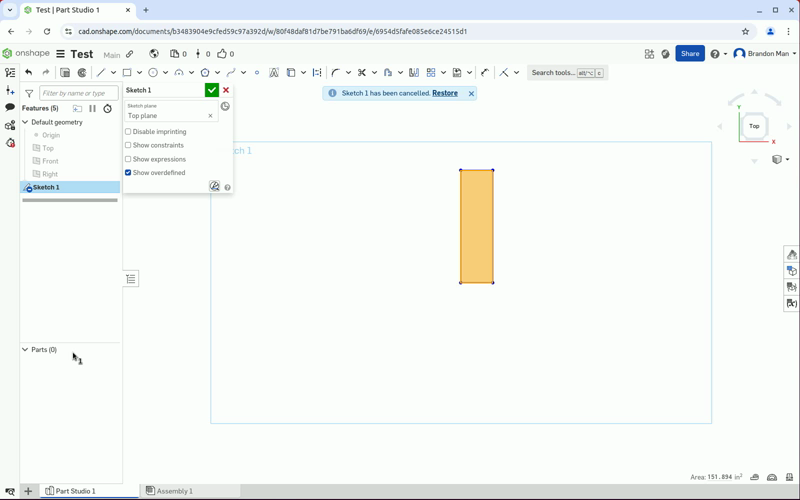
key(shift+e)
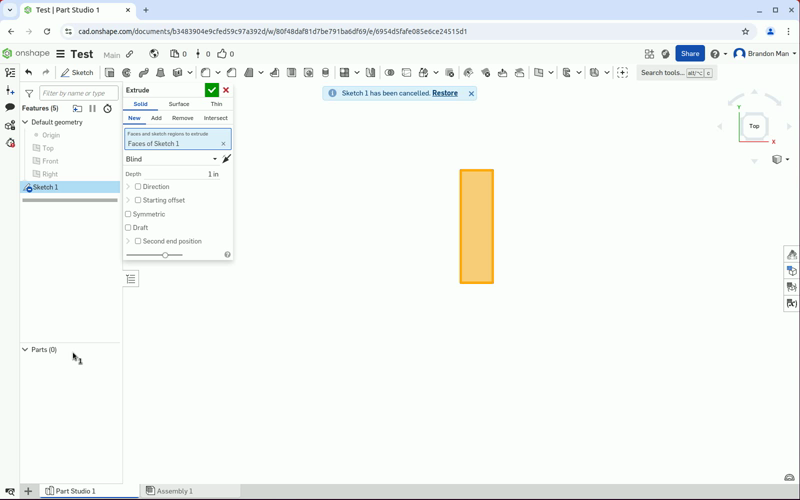
mouse_move(143, 106)
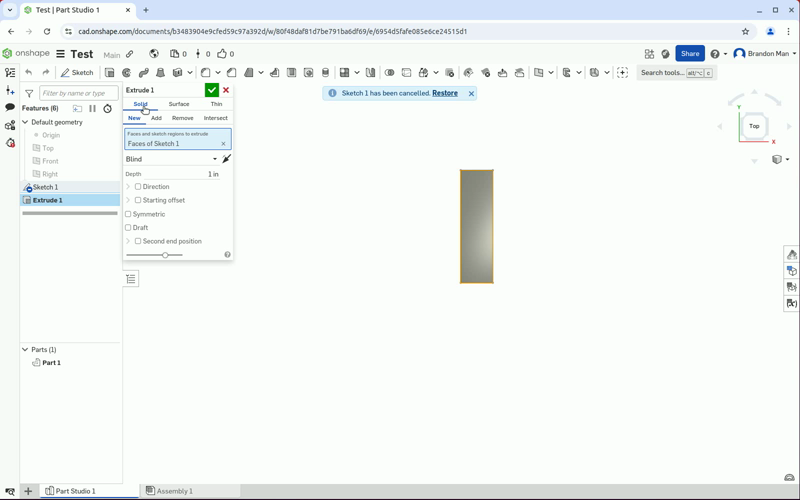
click(143, 106)
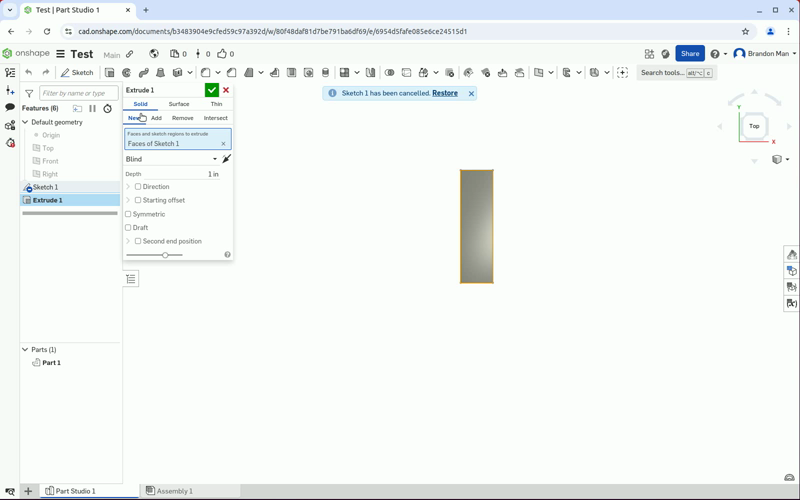
mouse_move(137, 120)
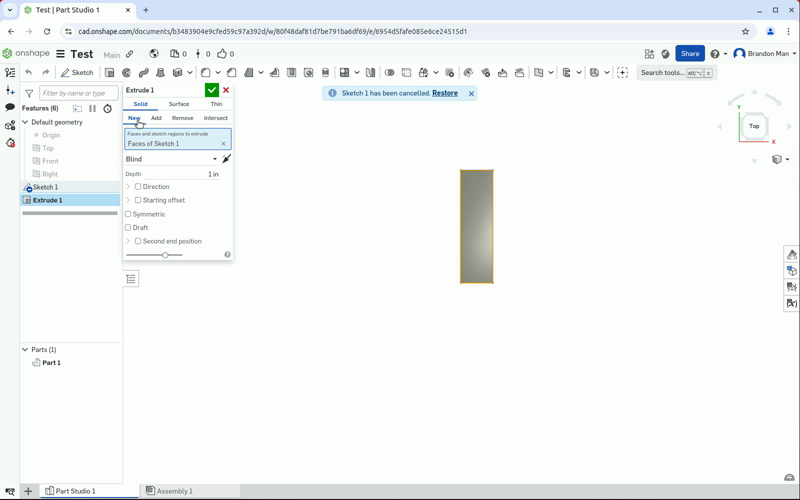
click(137, 120)
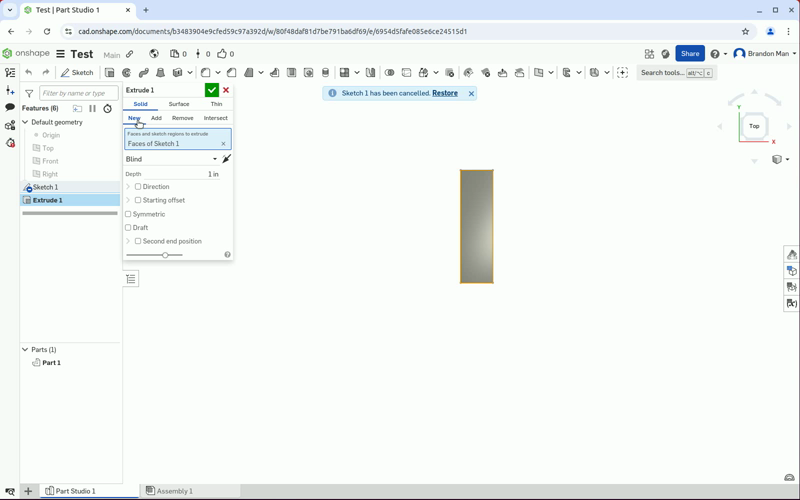
key(tab, 4)
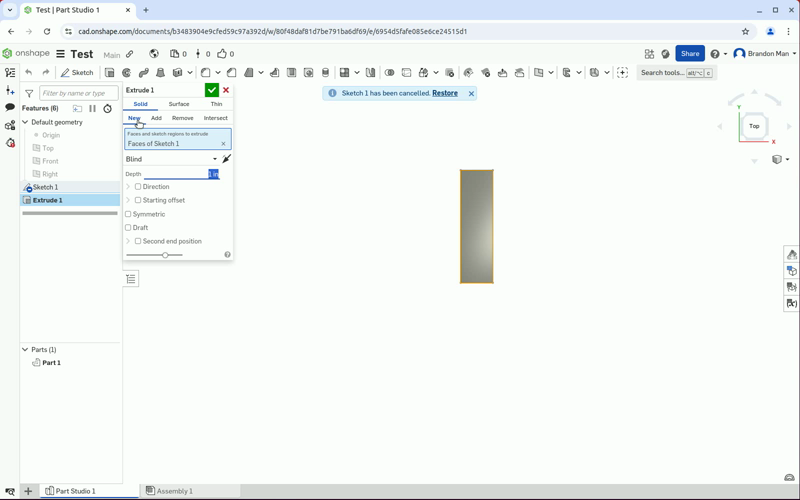
text(3.851)
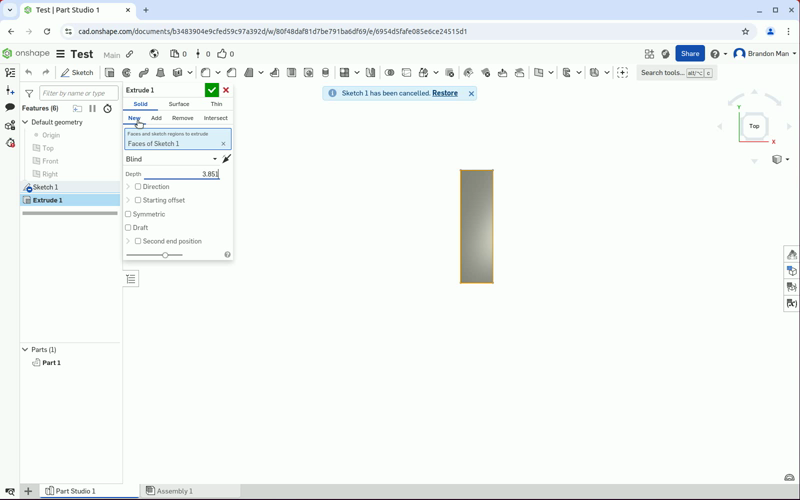
key(enter)
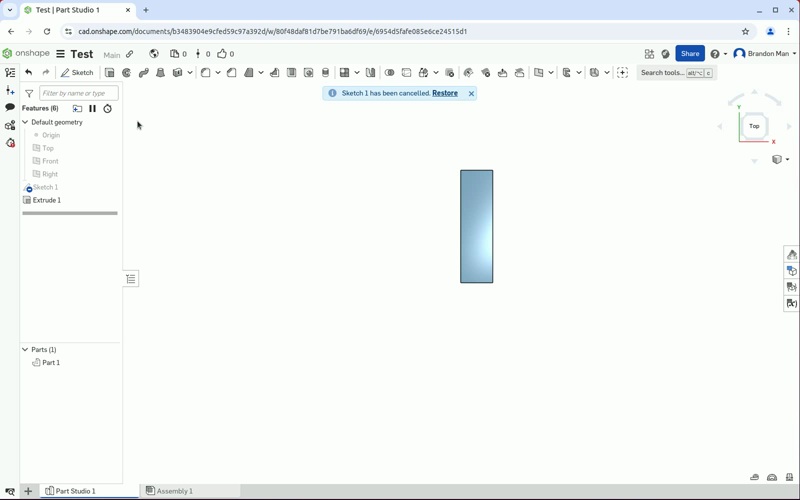
key(shift+h)
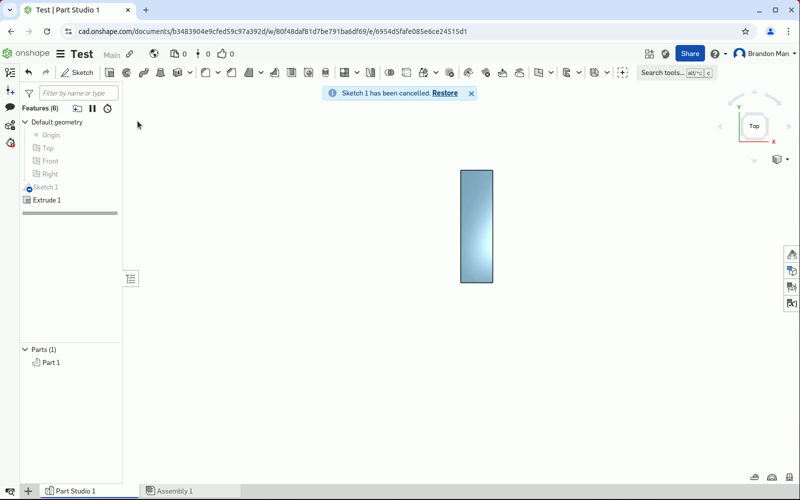
key(shift+h)
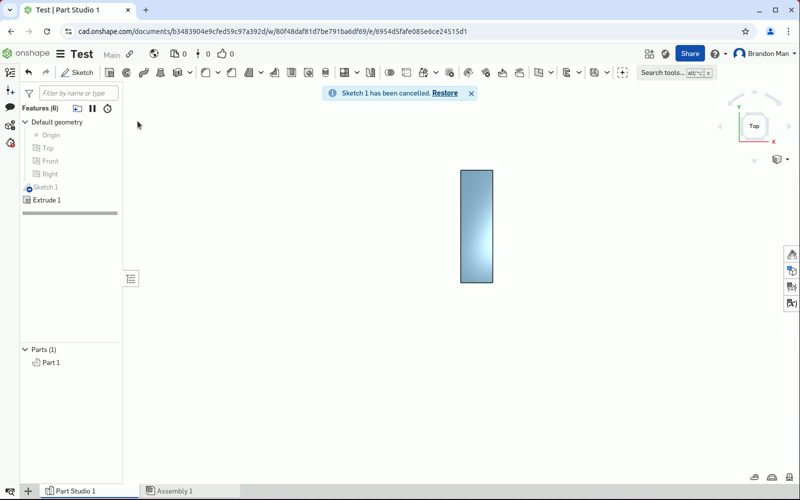
mouse_move(73, 189)
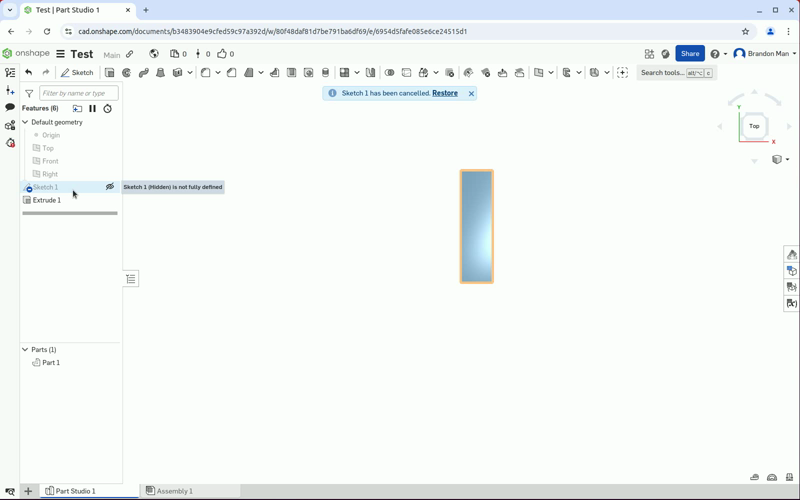
click(73, 189)
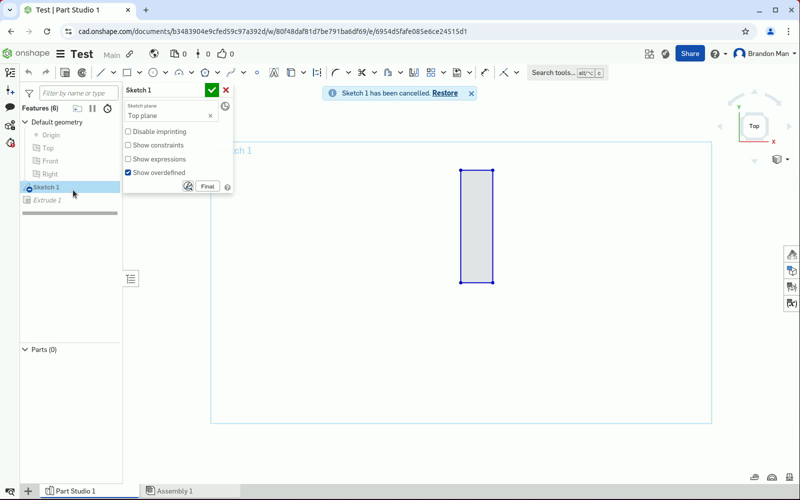
mouse_move(229, 92)
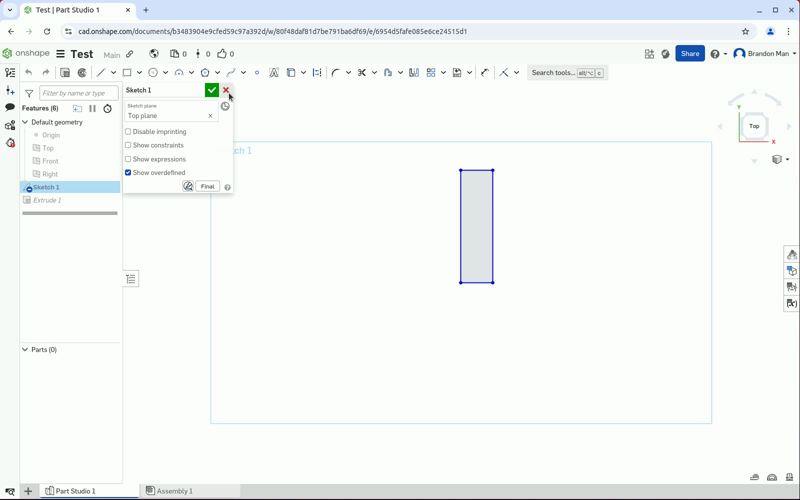
click(229, 92)
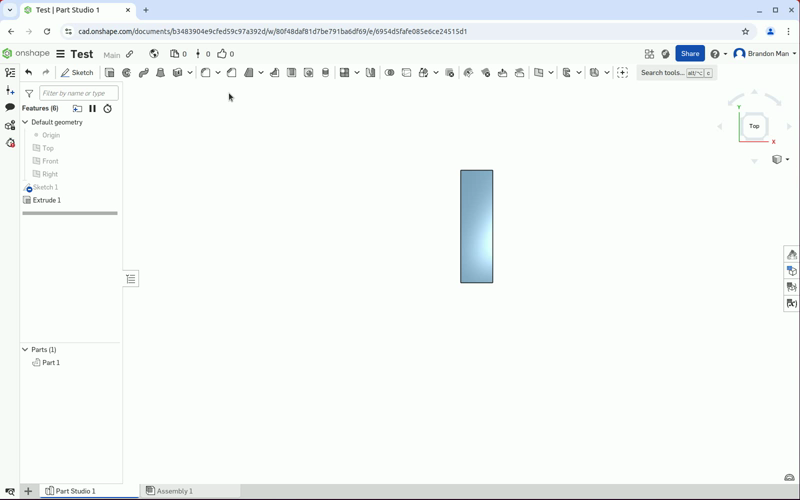
mouse_move(541, 75)
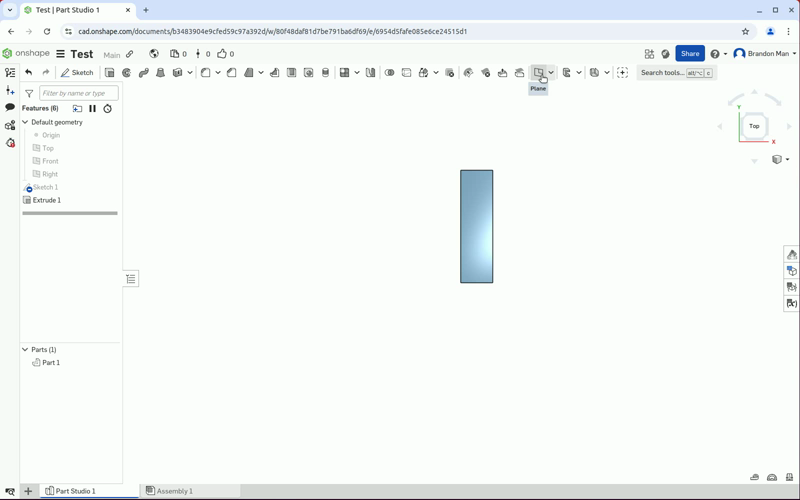
click(541, 75)
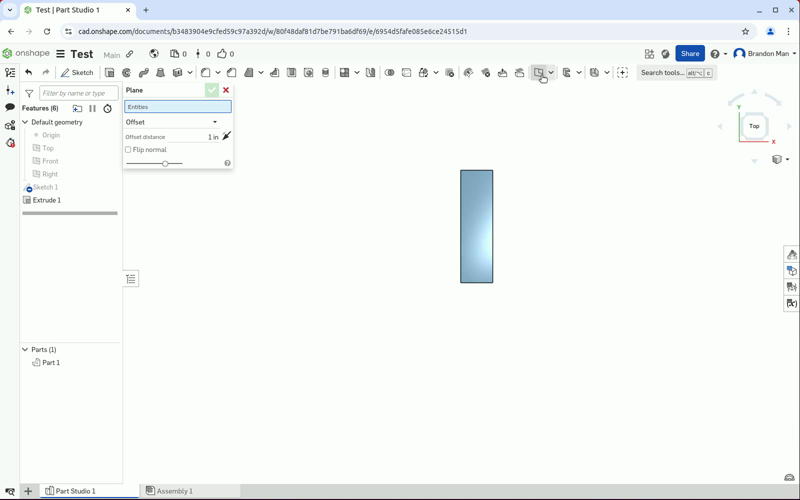
mouse_move(73, 150)
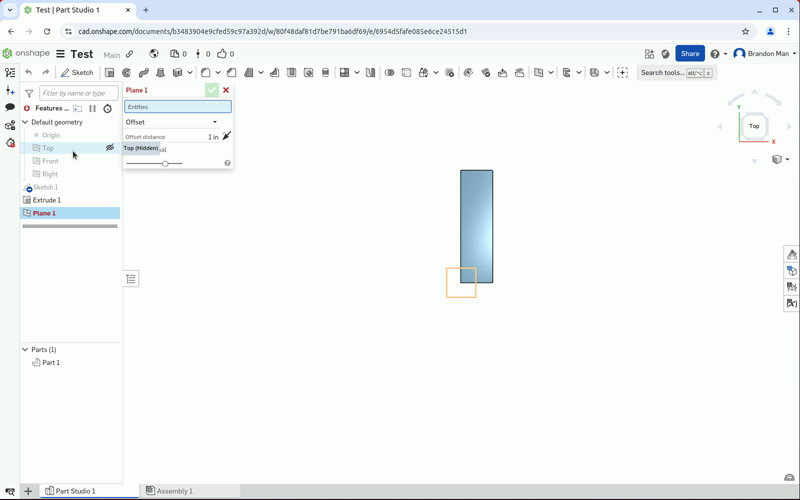
click(73, 150)
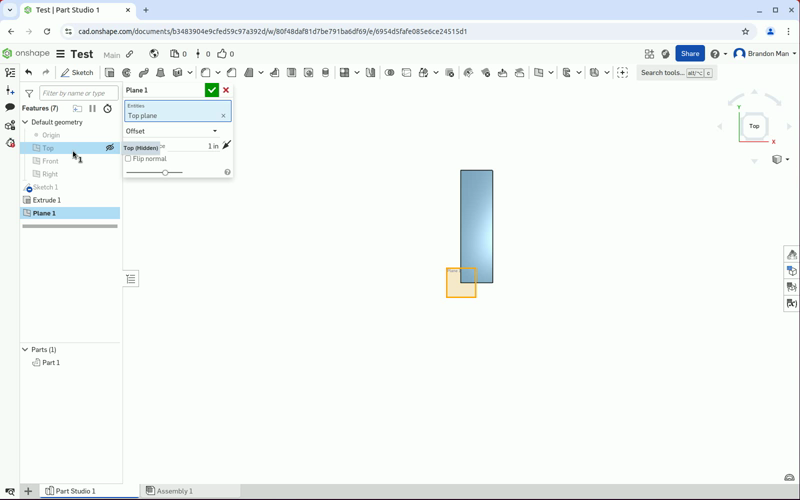
key(tab, 2)
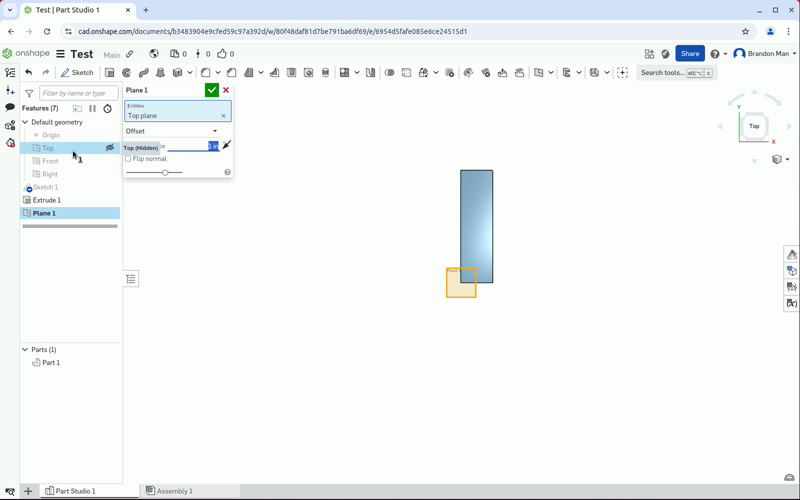
text(3.851)
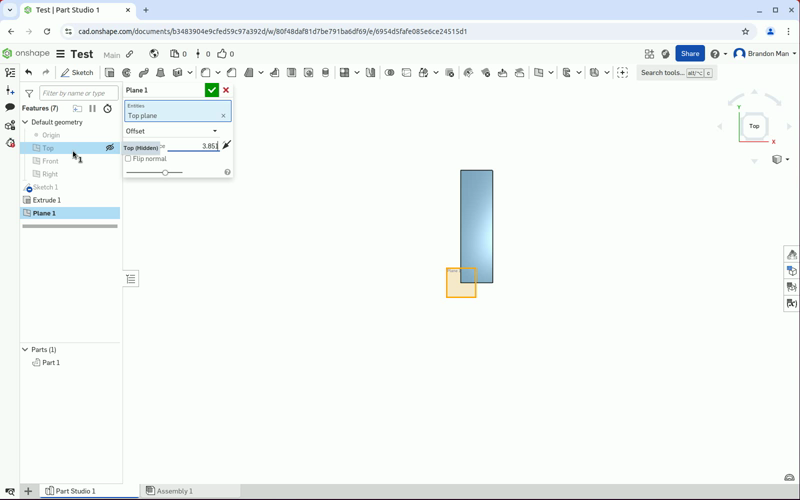
key(enter, 2)
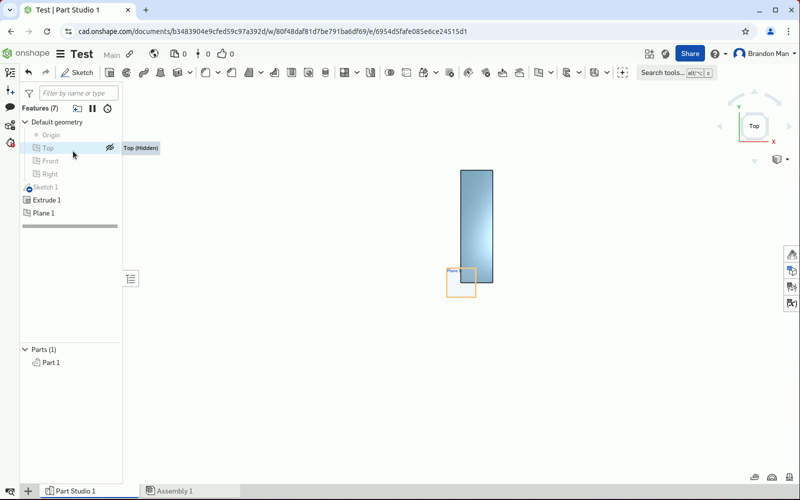
key(shift+s)
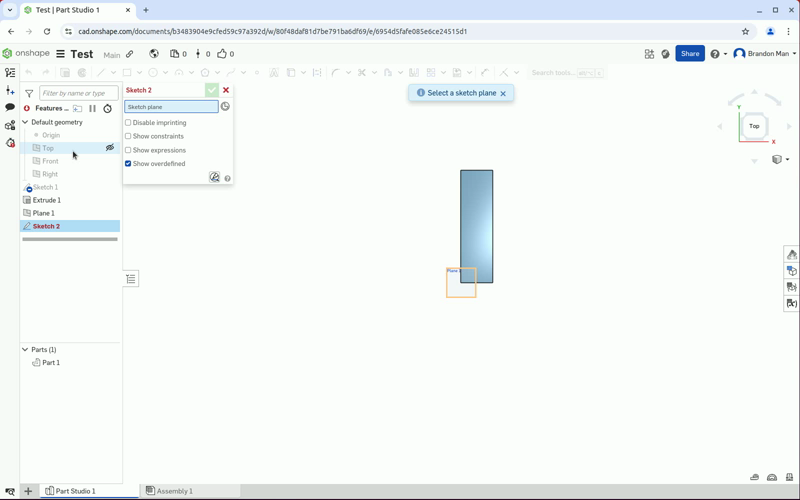
mouse_move(73, 215)
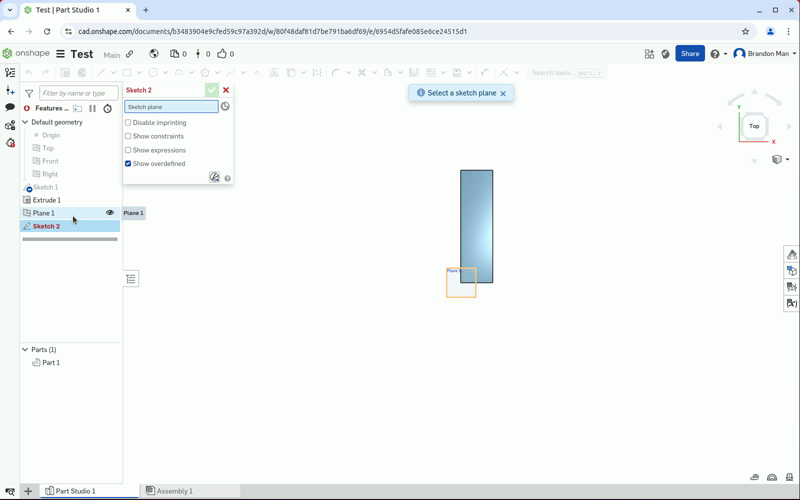
click(73, 215)
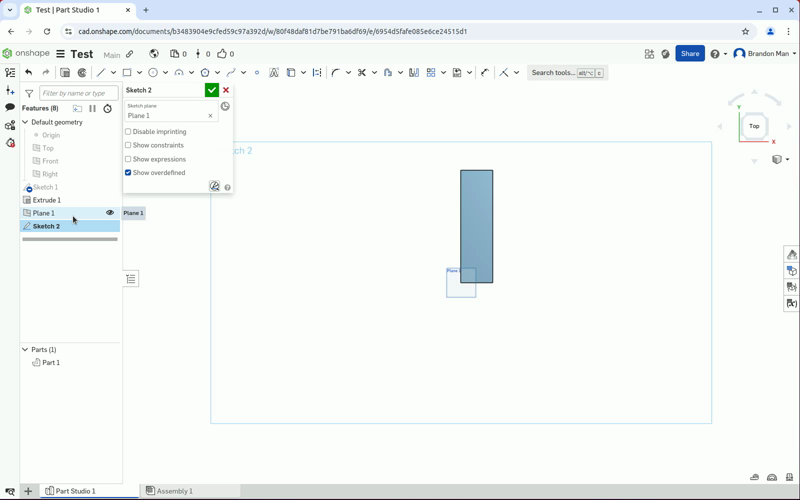
mouse_move(73, 352)
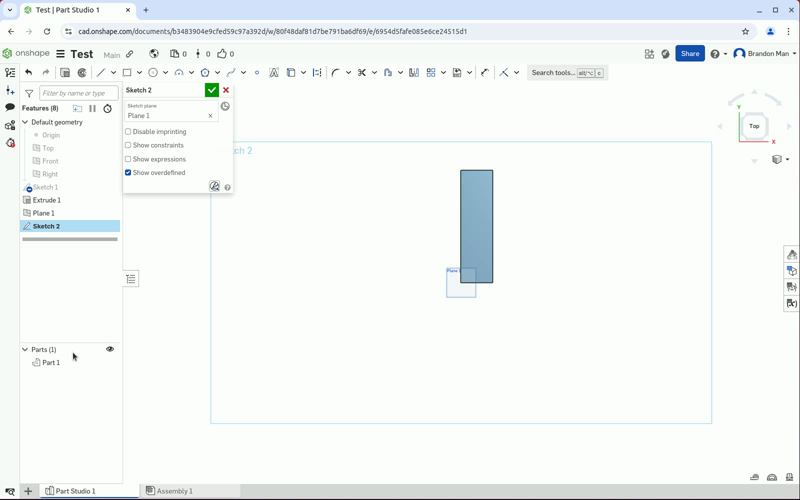
key(y)
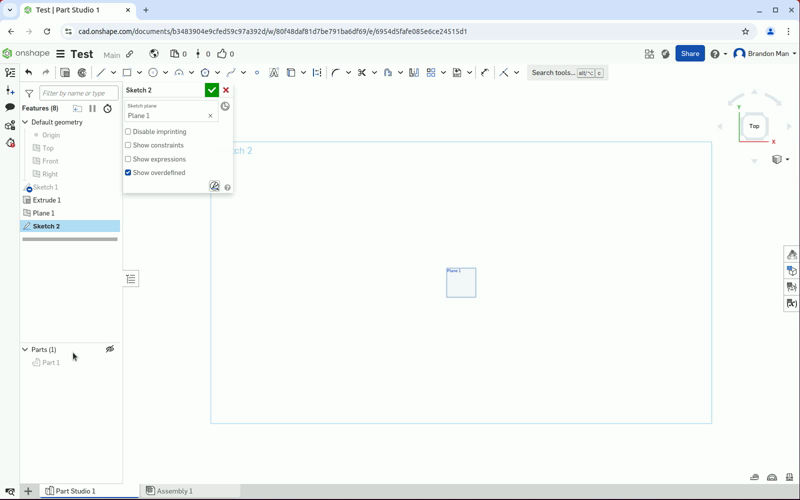
key(l)
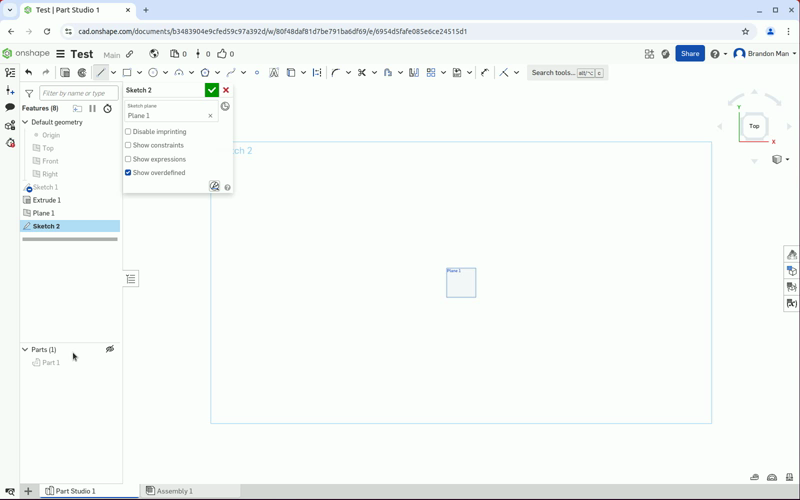
key_down(shift)
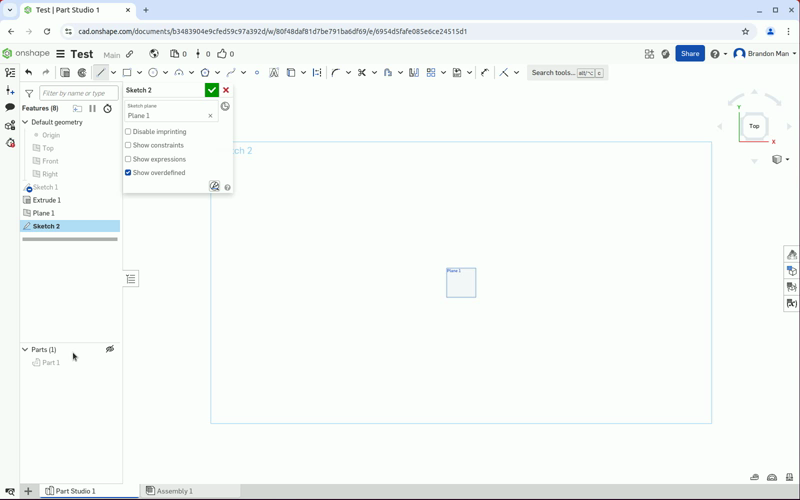
mouse_move(460, 282)
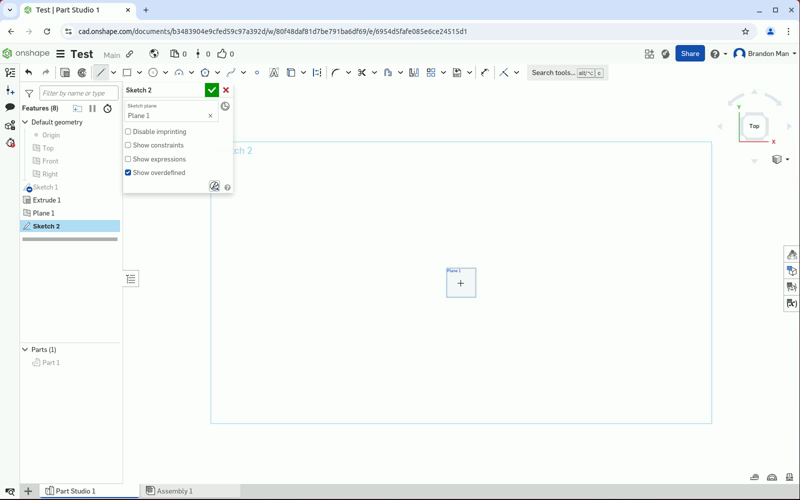
click(460, 282)
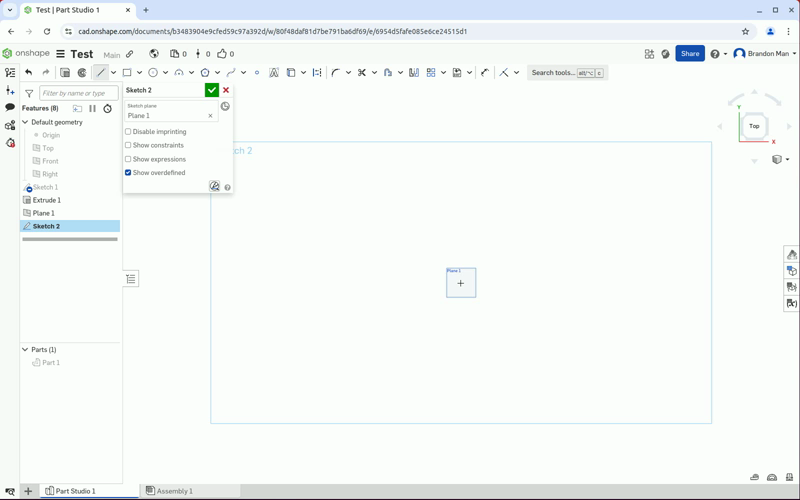
key_up(shift)
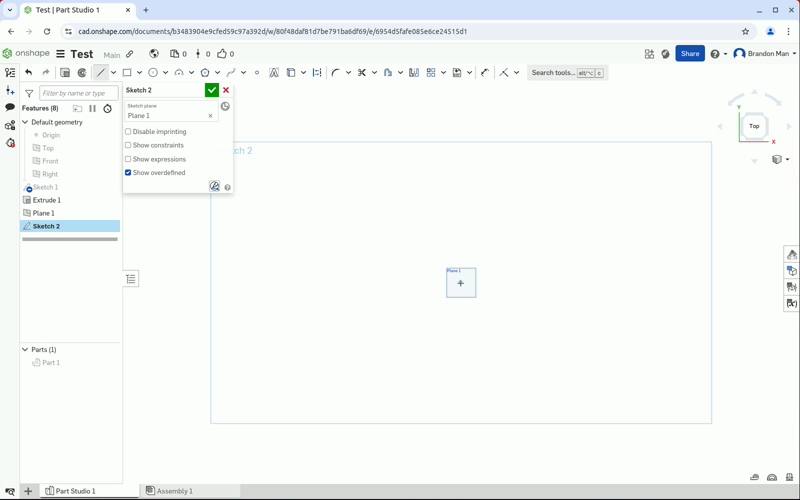
key_down(shift)
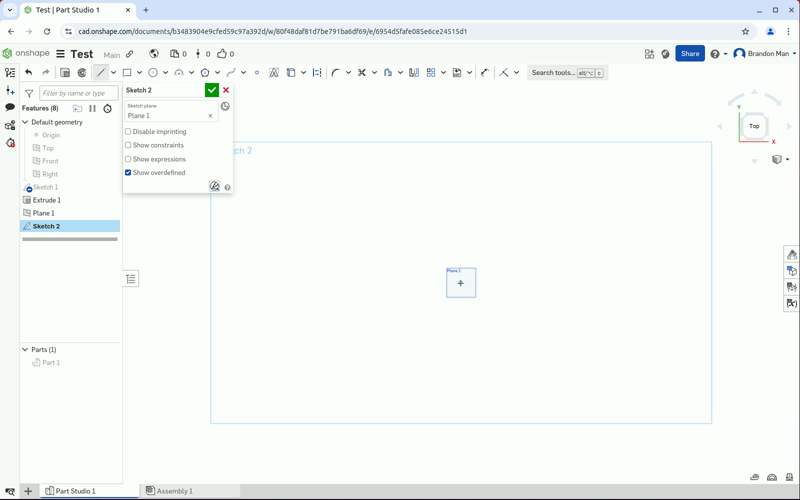
mouse_move(490, 282)
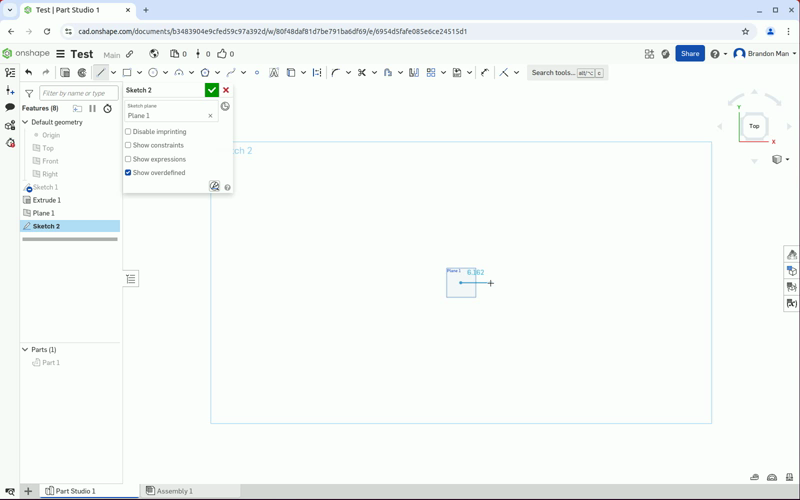
mouse_move(470, 282)
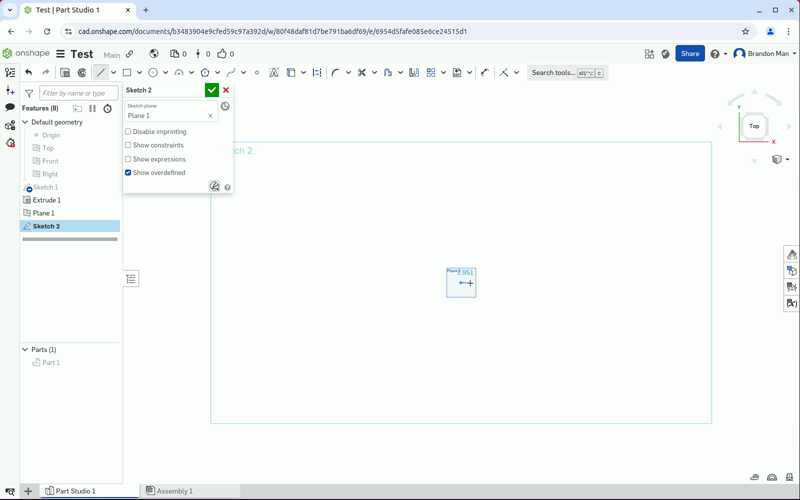
click(470, 282)
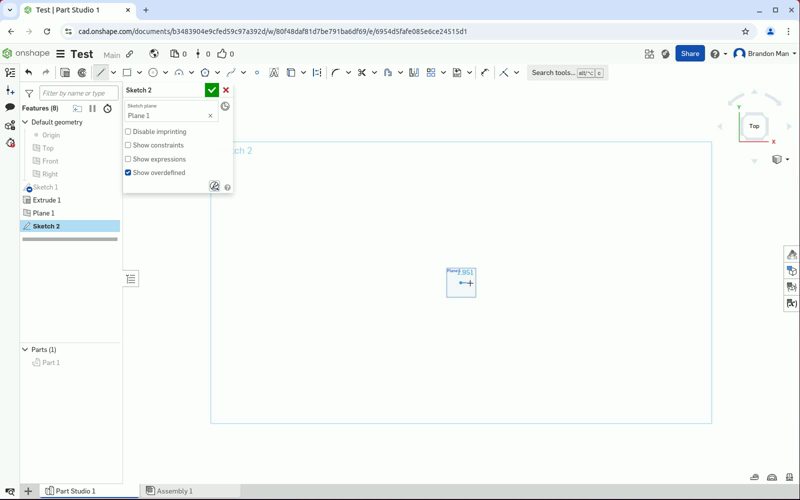
key_up(shift)
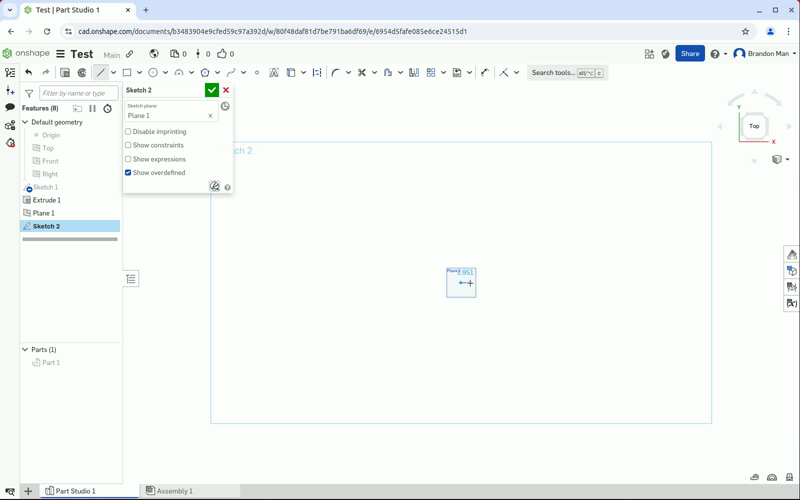
key_down(shift)
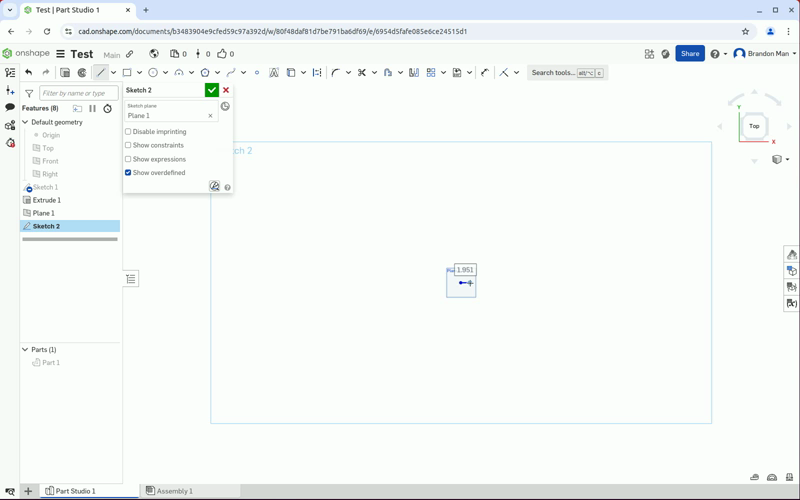
mouse_move(470, 170)
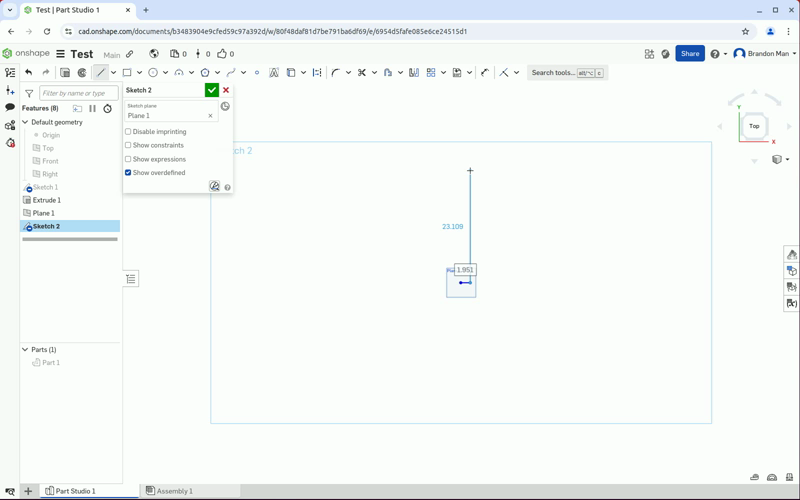
click(470, 170)
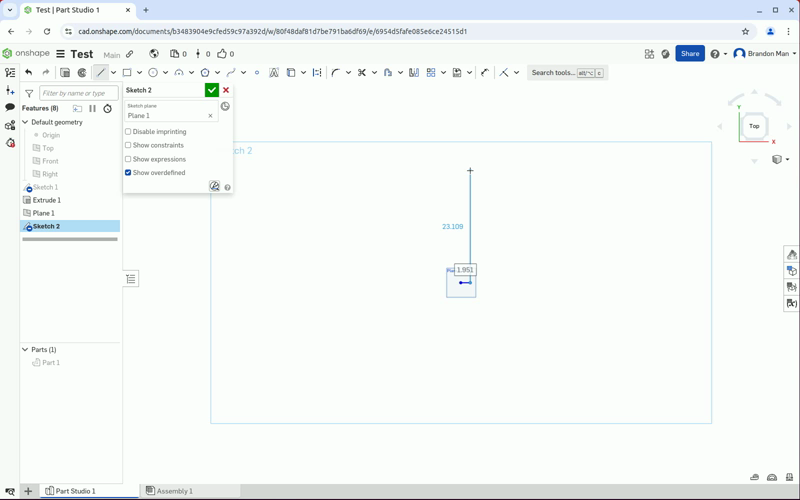
key_up(shift)
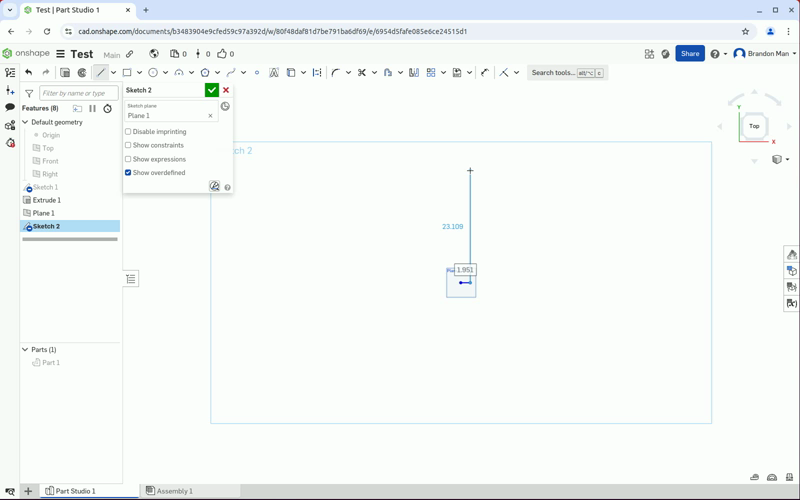
key_down(shift)
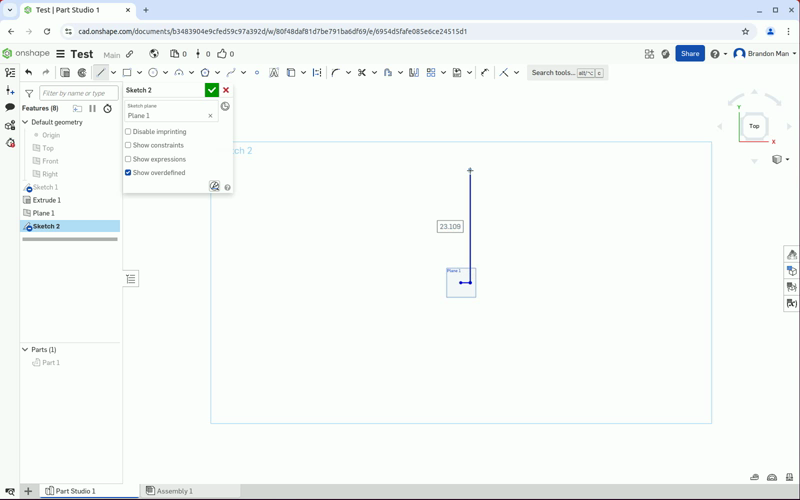
mouse_move(500, 170)
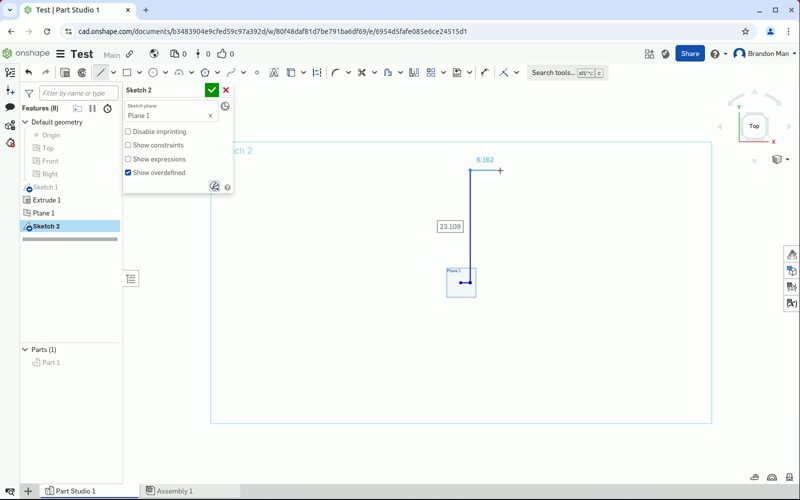
mouse_move(460, 170)
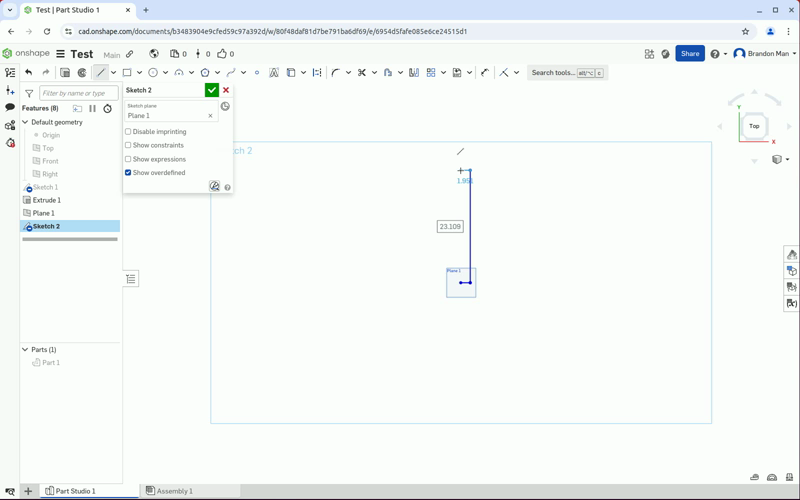
click(460, 170)
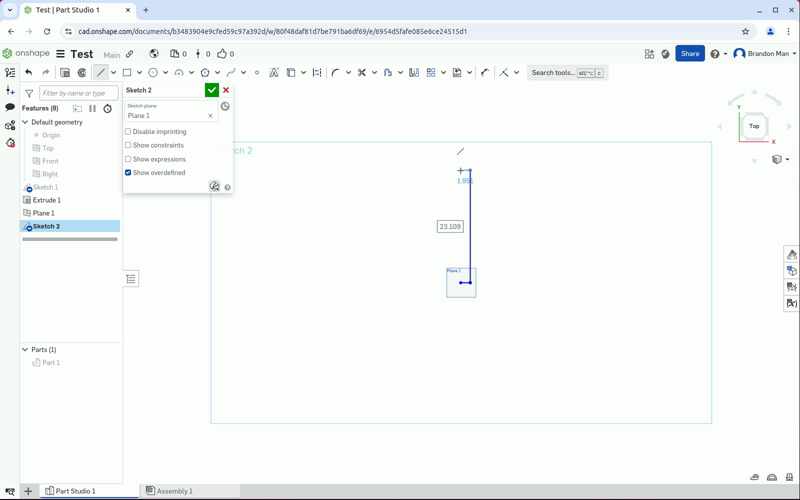
key_up(shift)
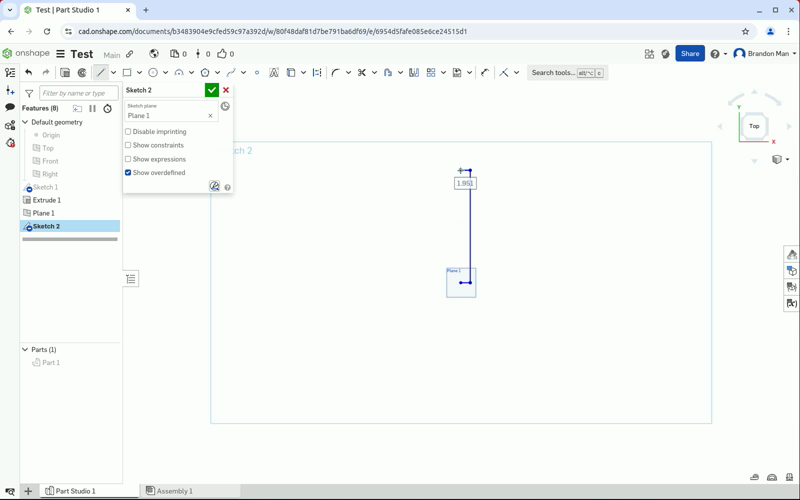
key_down(shift)
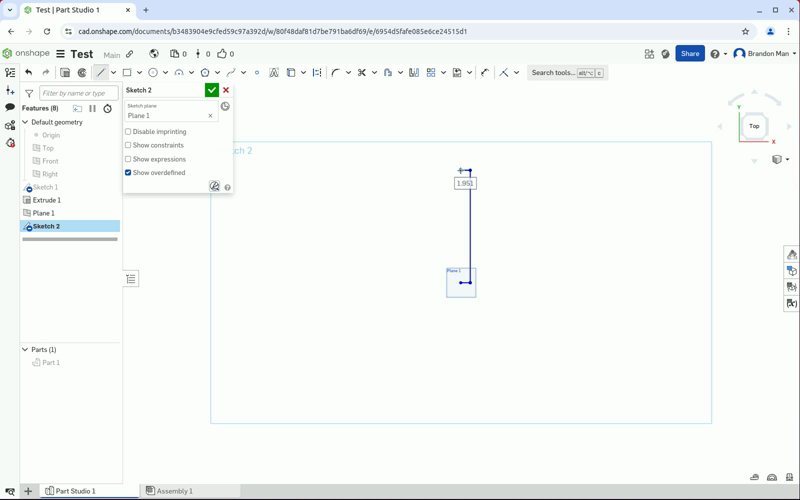
mouse_move(460, 282)
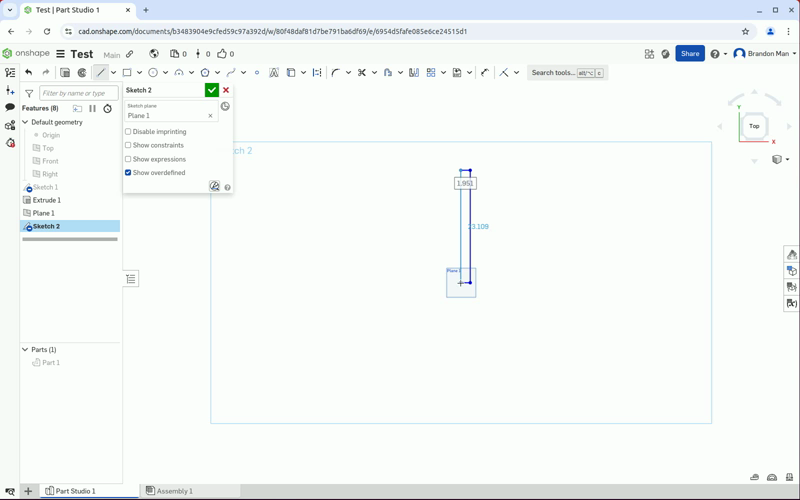
key_up(shift)
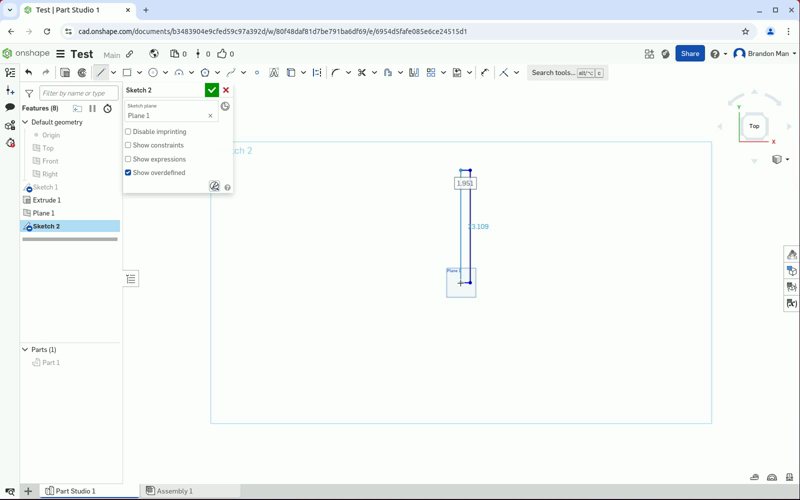
click(460, 282)
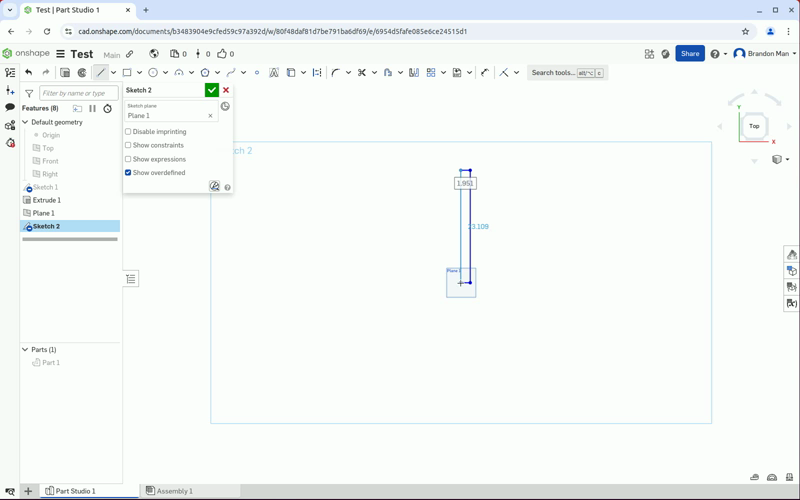
key(esc)
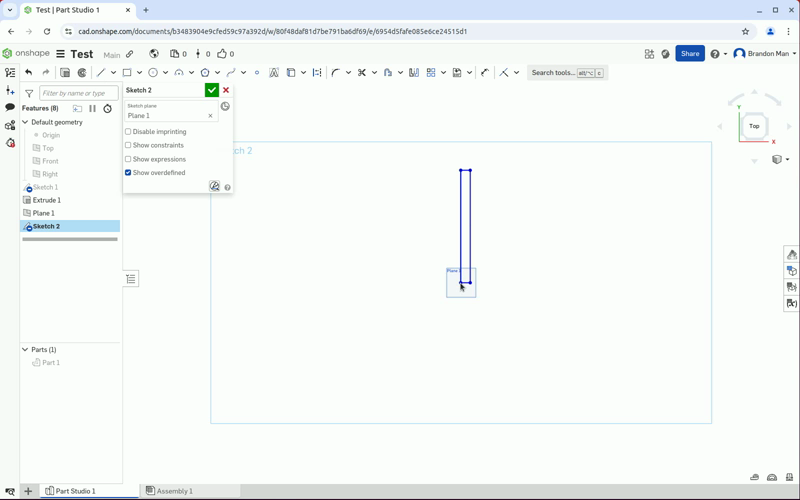
mouse_move(462, 184)
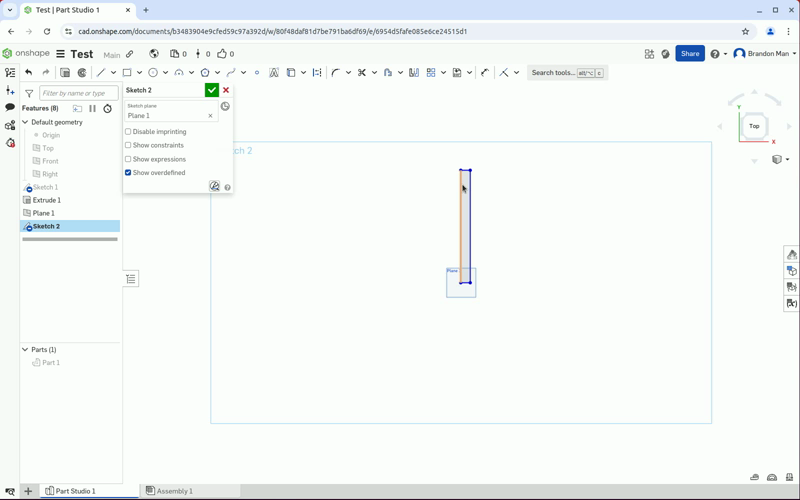
scroll(6)
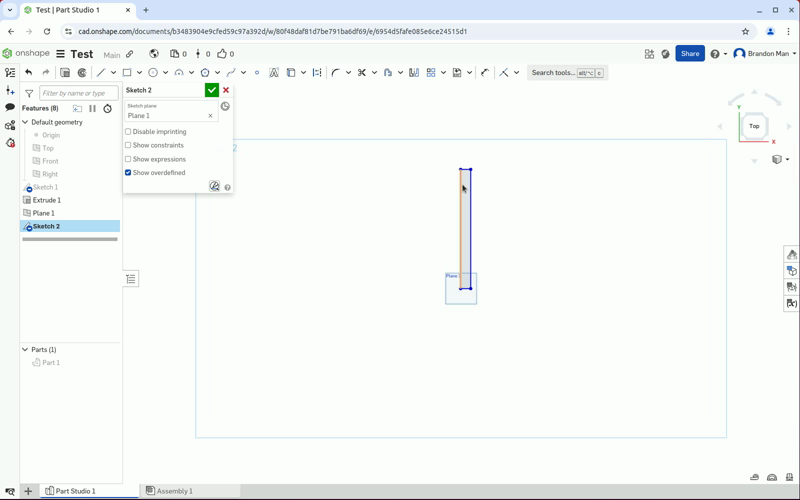
scroll(6)
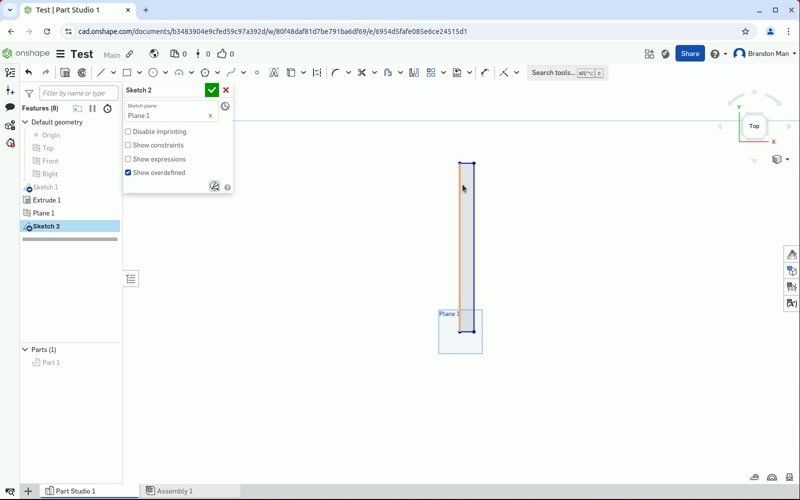
scroll(6)
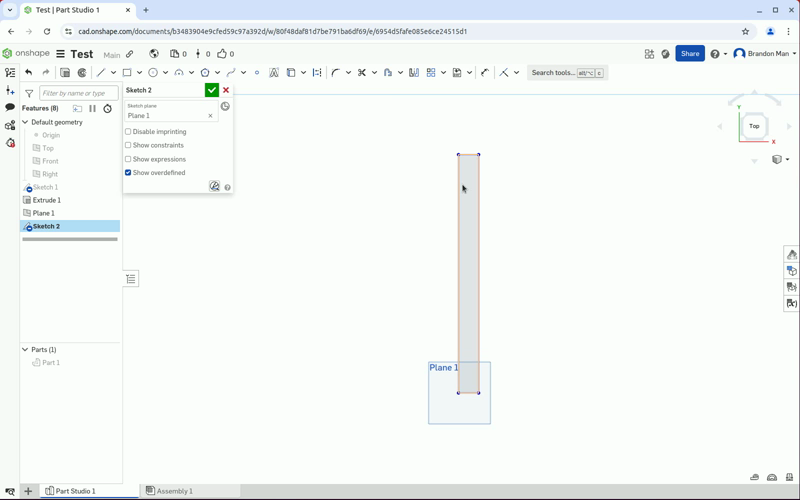
scroll(6)
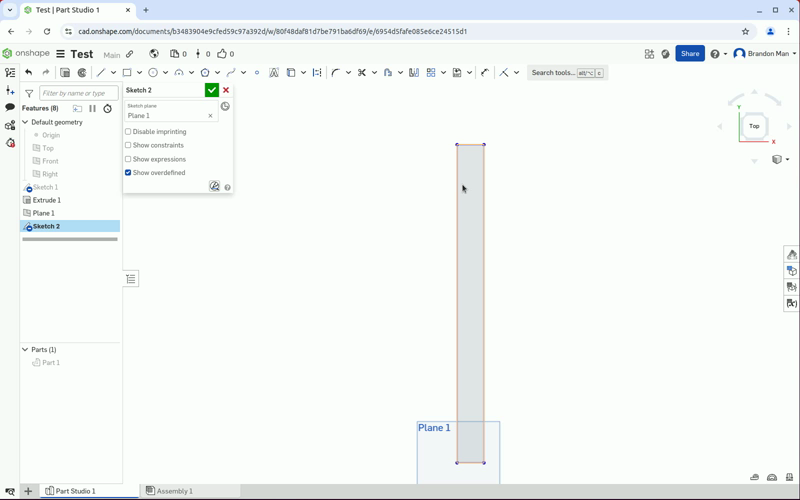
scroll(6)
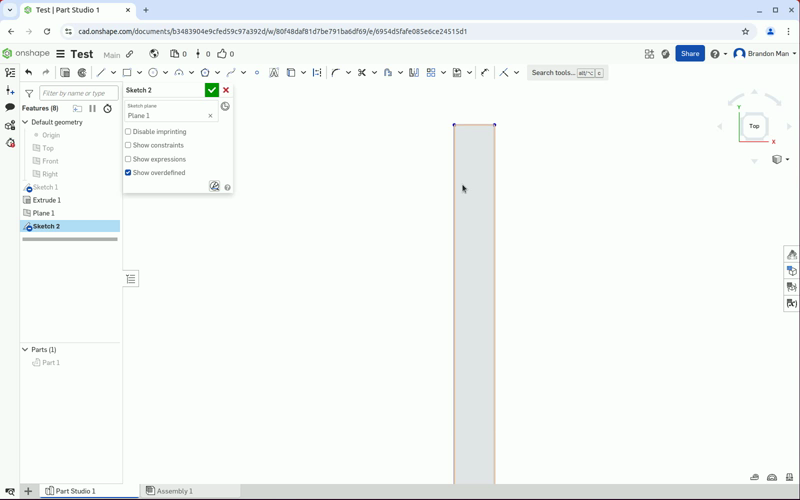
scroll(6)
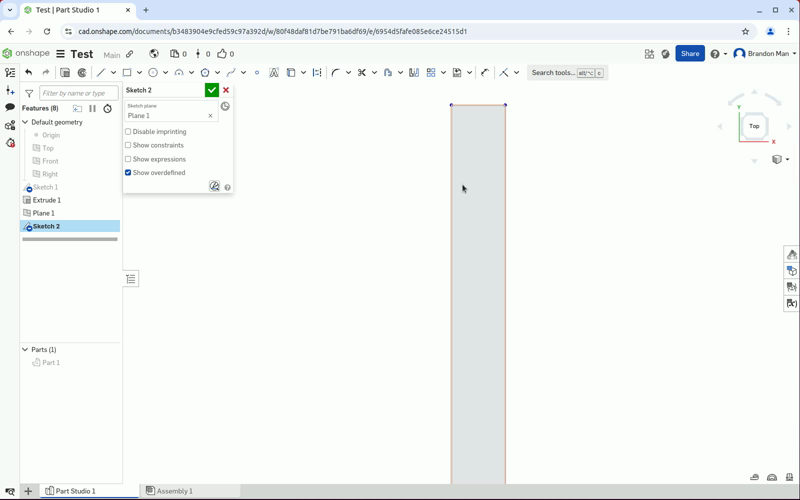
scroll(6)
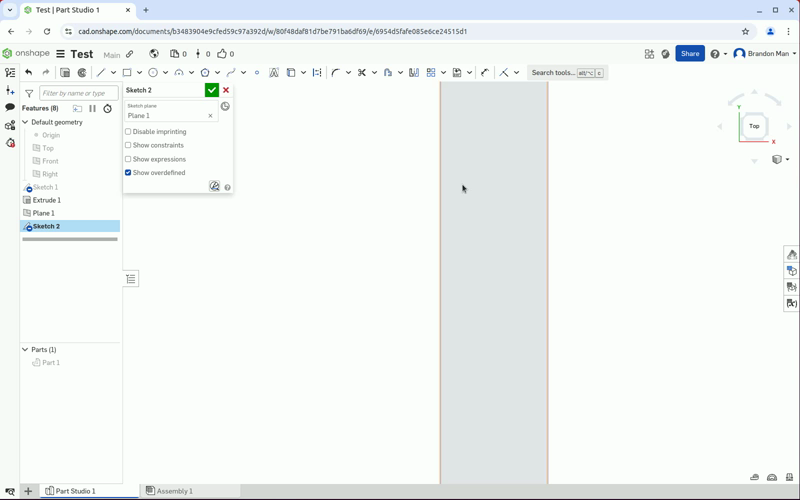
click(462, 184)
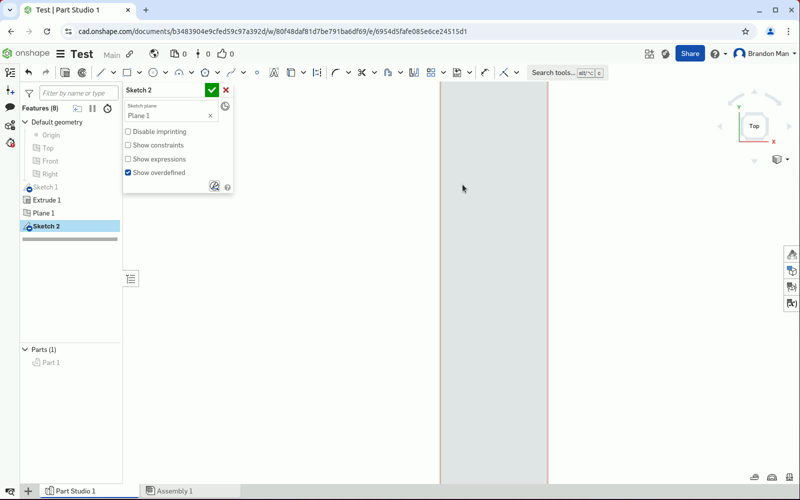
scroll(-6)
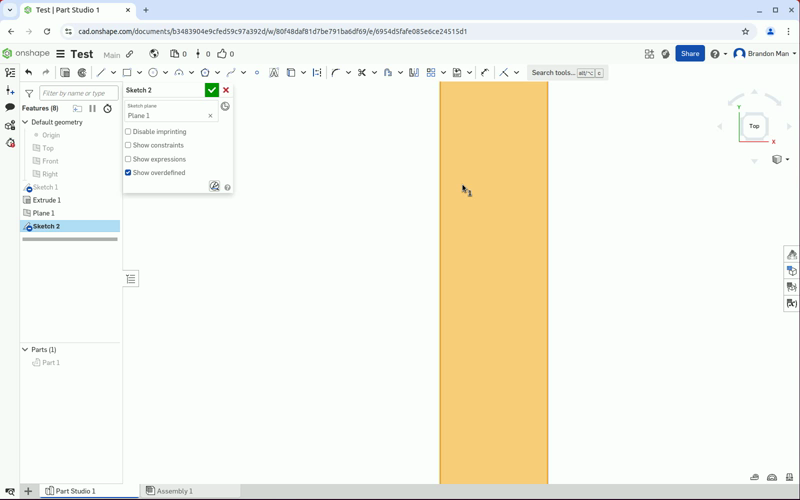
scroll(-6)
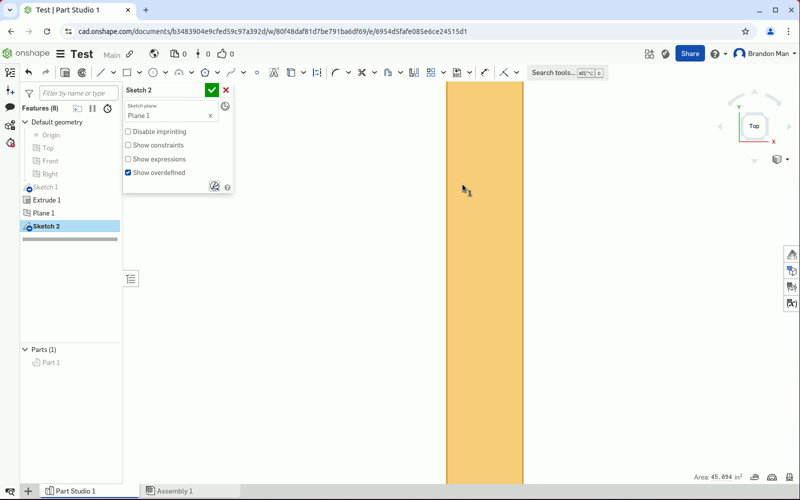
scroll(-6)
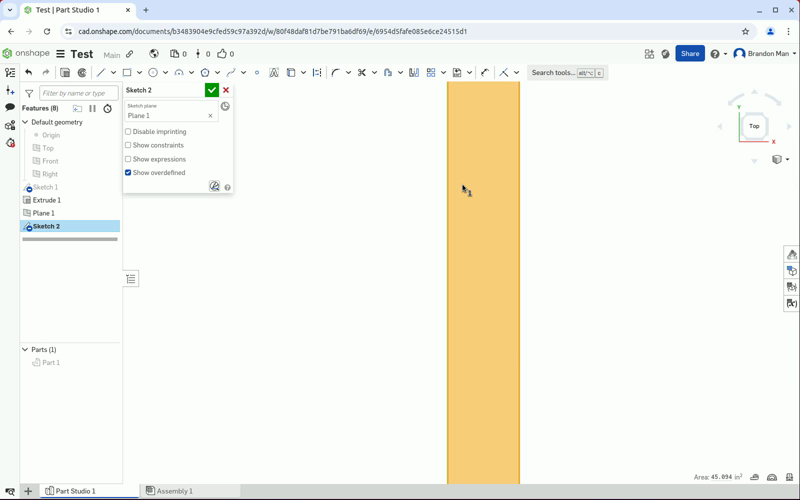
scroll(-6)
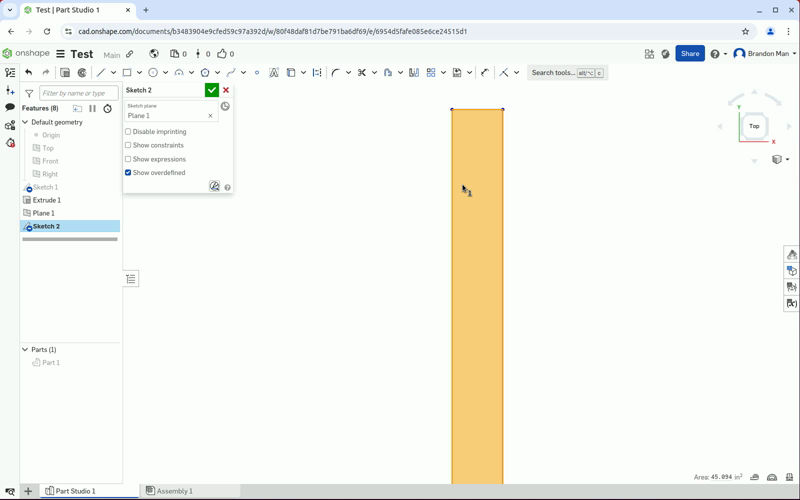
scroll(-6)
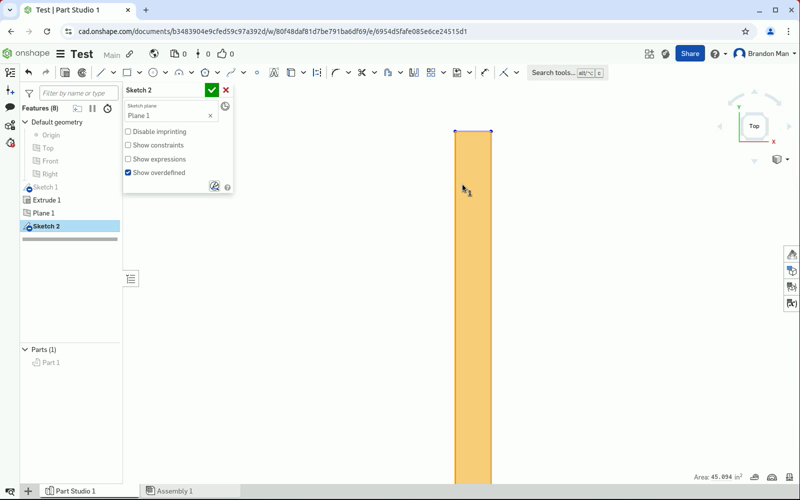
scroll(-6)
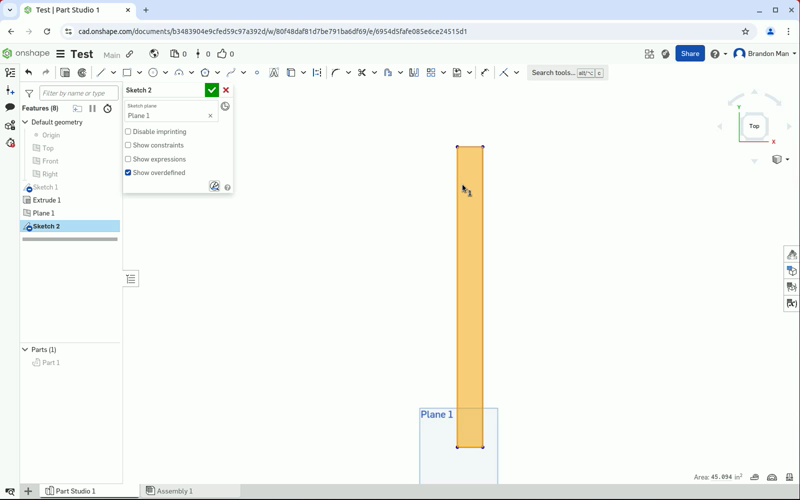
scroll(-6)
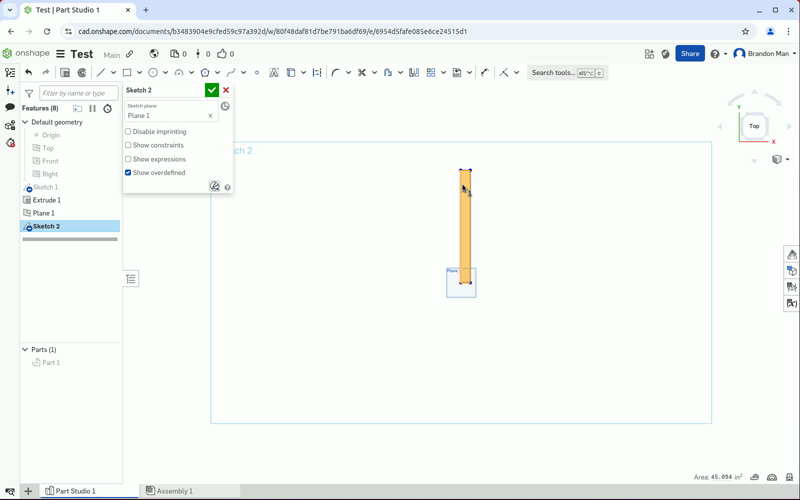
mouse_move(73, 352)
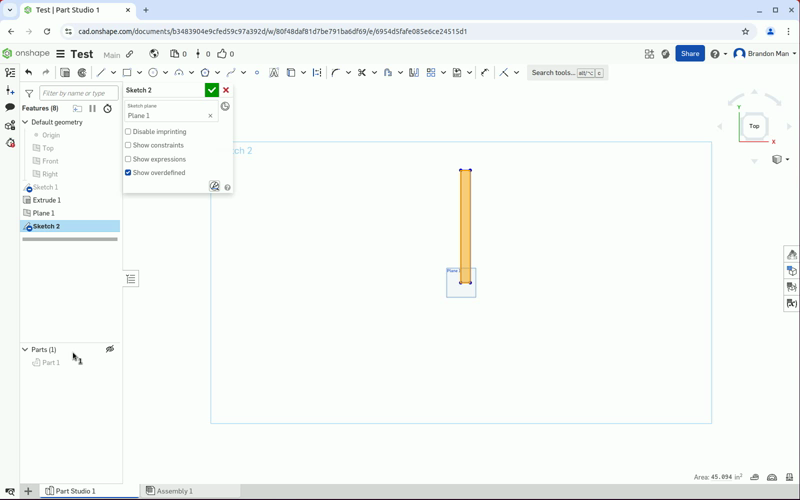
key(shift+y)
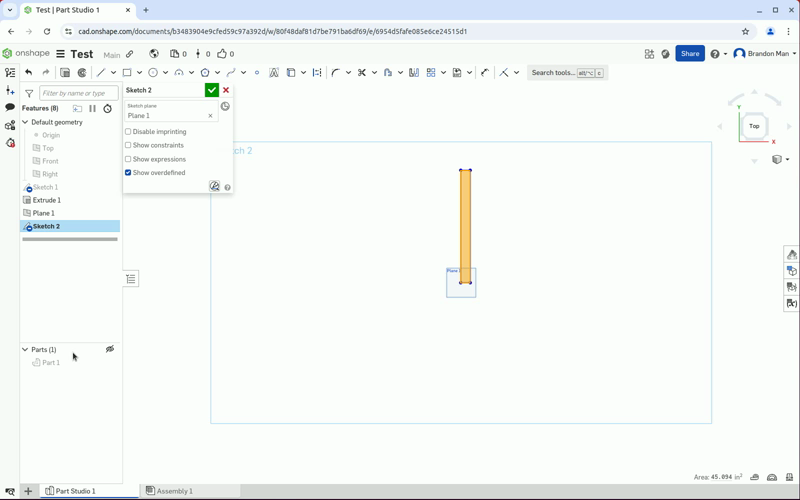
key(shift+e)
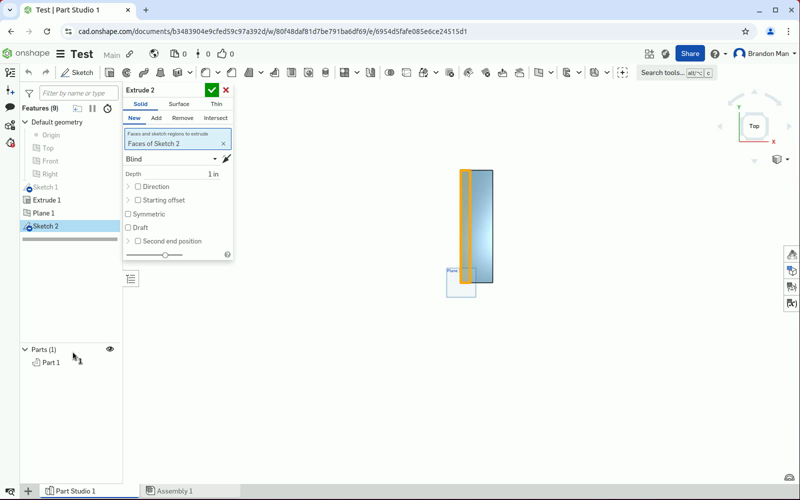
mouse_move(143, 106)
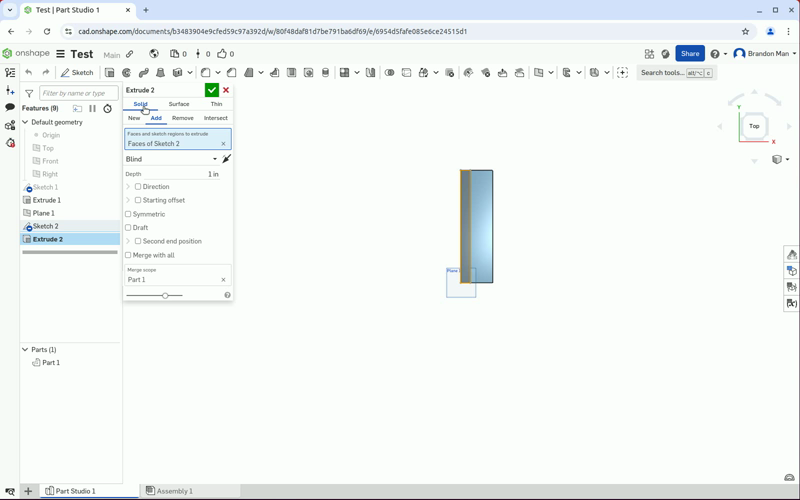
click(143, 106)
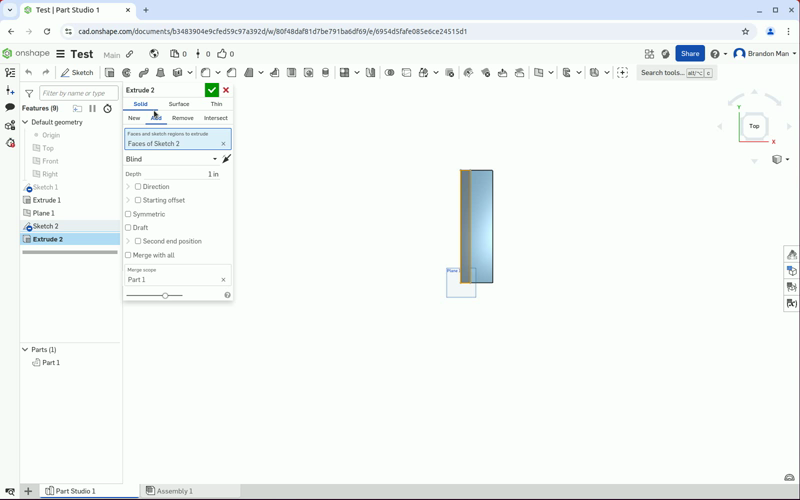
mouse_move(186, 120)
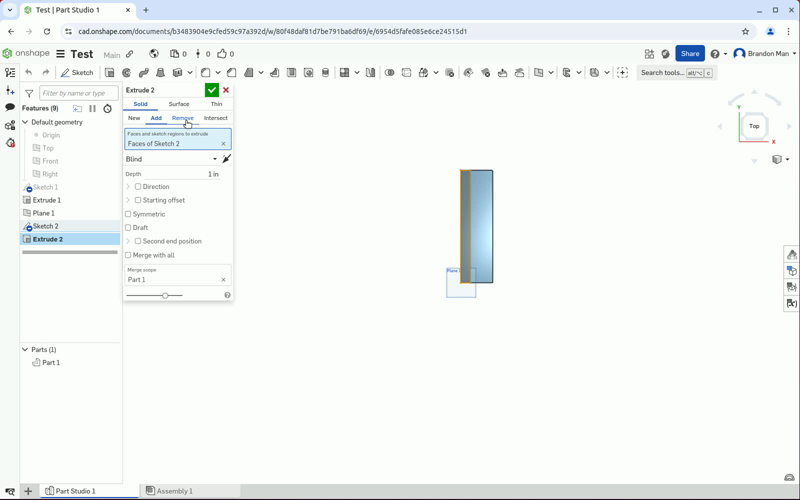
click(186, 120)
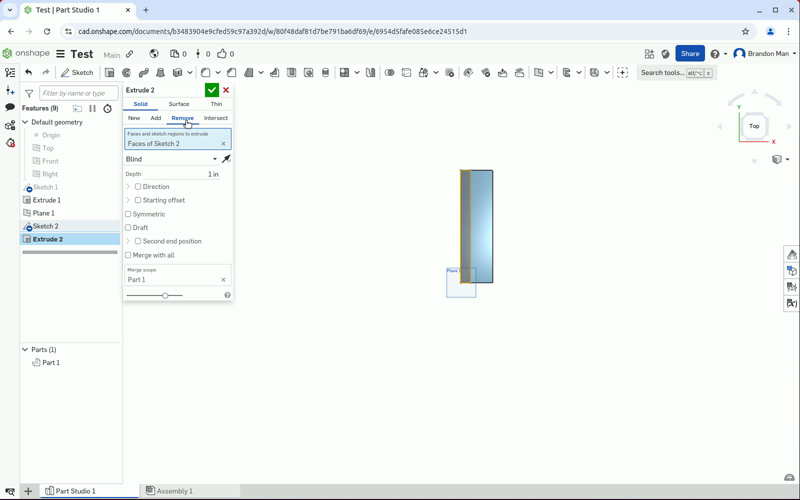
key(tab, 4)
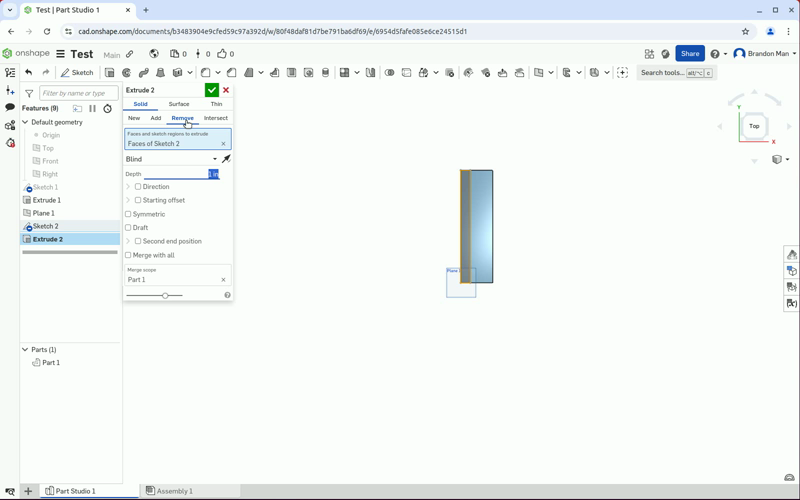
text(1.926)
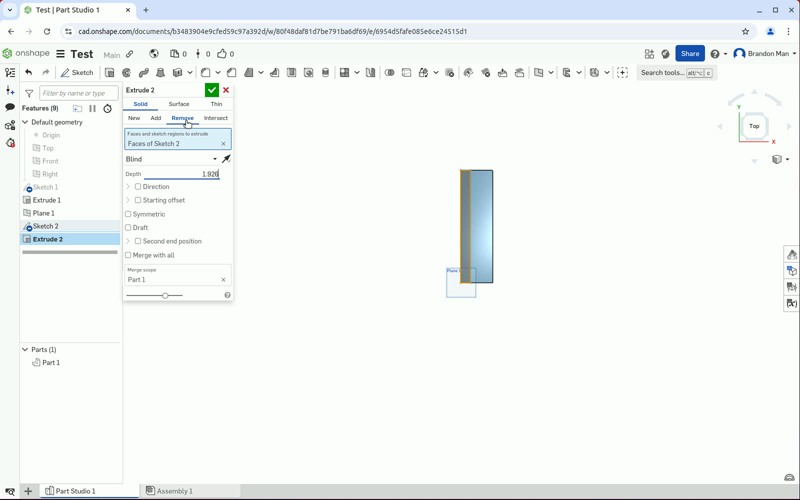
key(tab, 6)
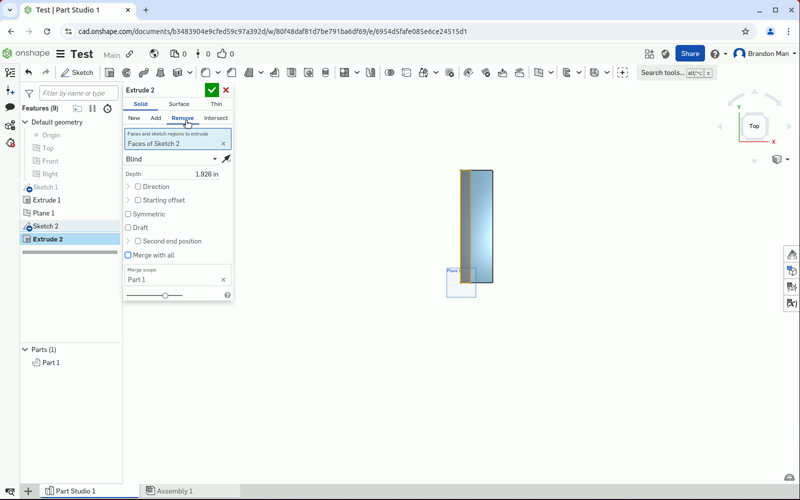
key(space)
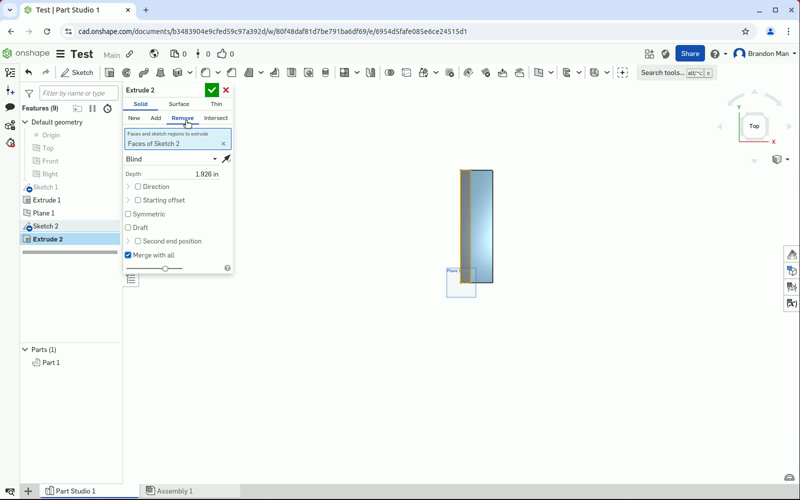
key(enter)
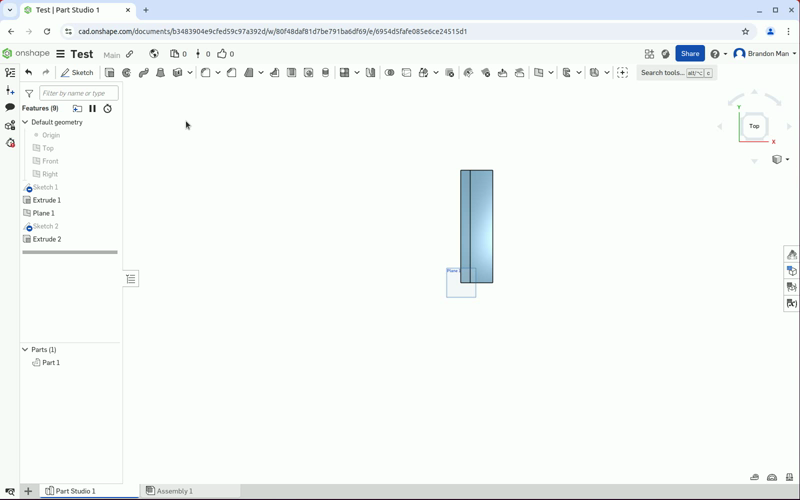
key(shift+h)
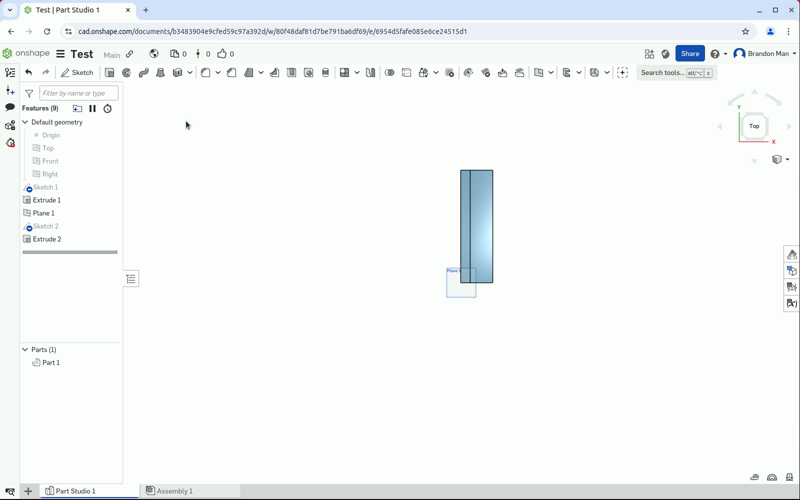
key(shift+h)
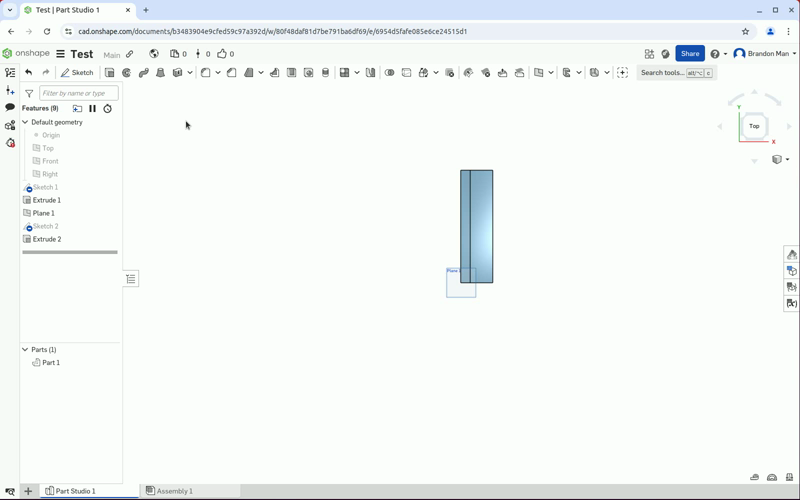
mouse_move(73, 189)
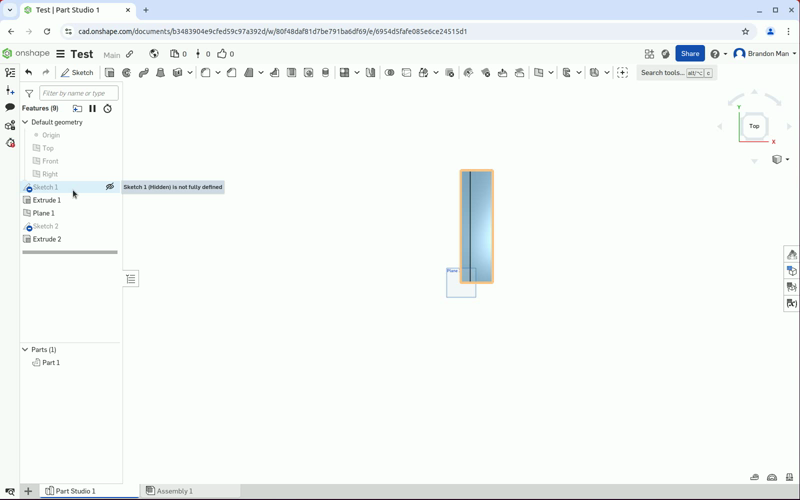
click(73, 189)
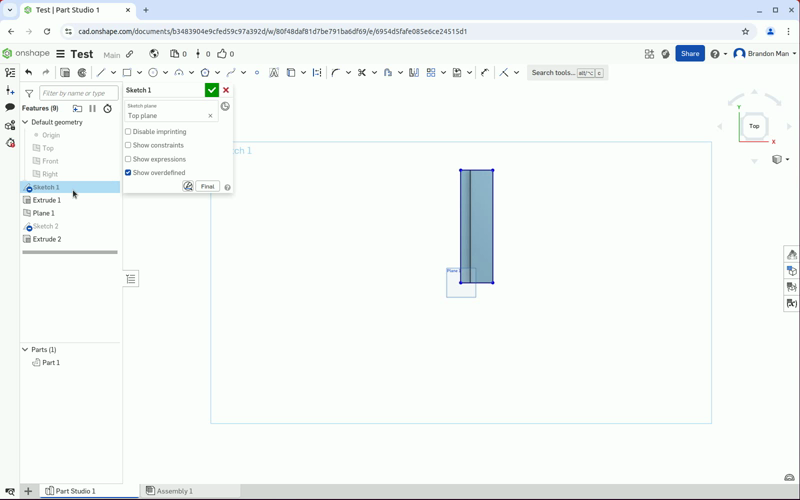
mouse_move(229, 92)
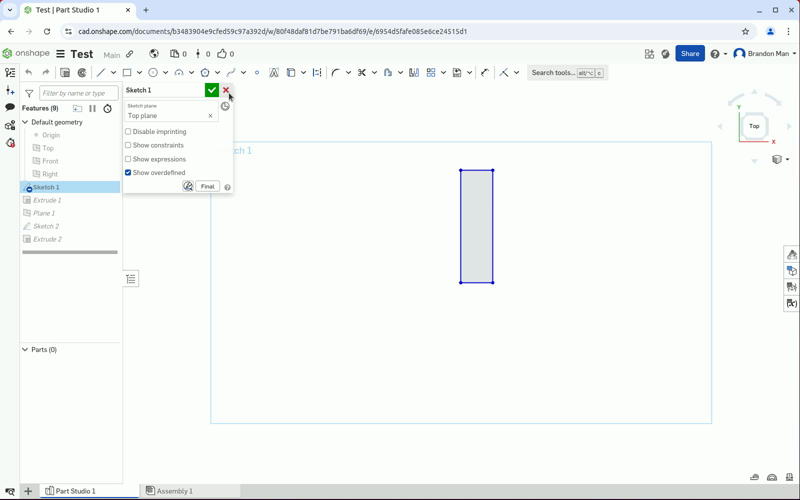
click(229, 92)
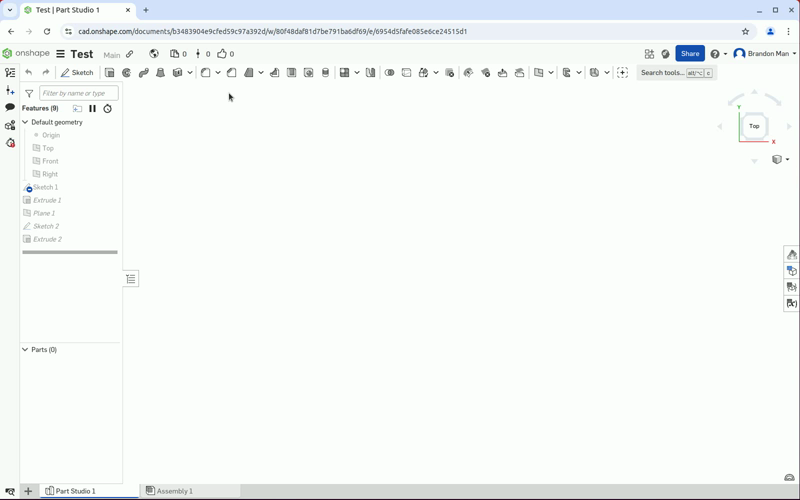
key(shift+s)
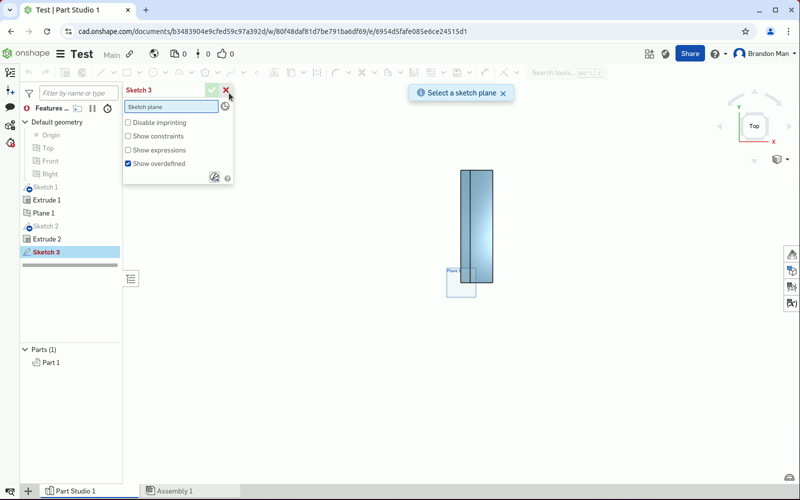
mouse_move(73, 215)
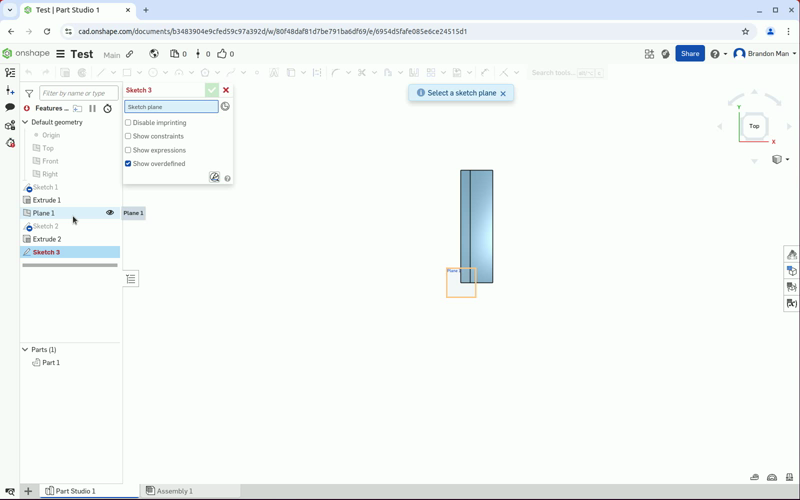
click(73, 215)
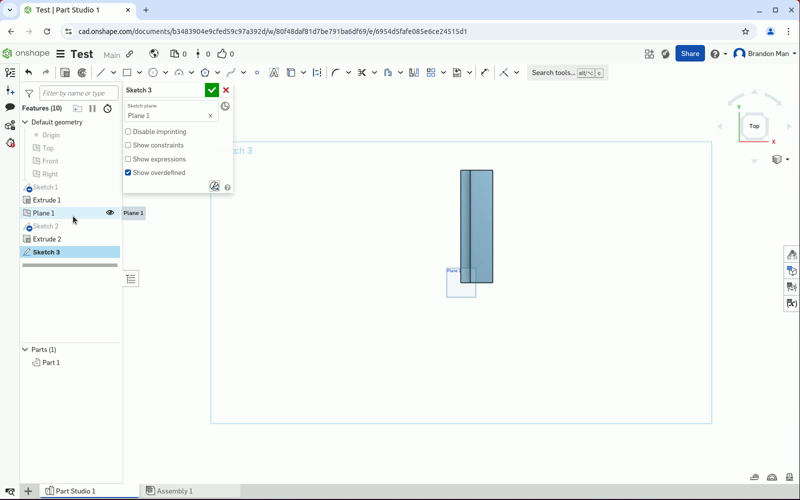
mouse_move(73, 352)
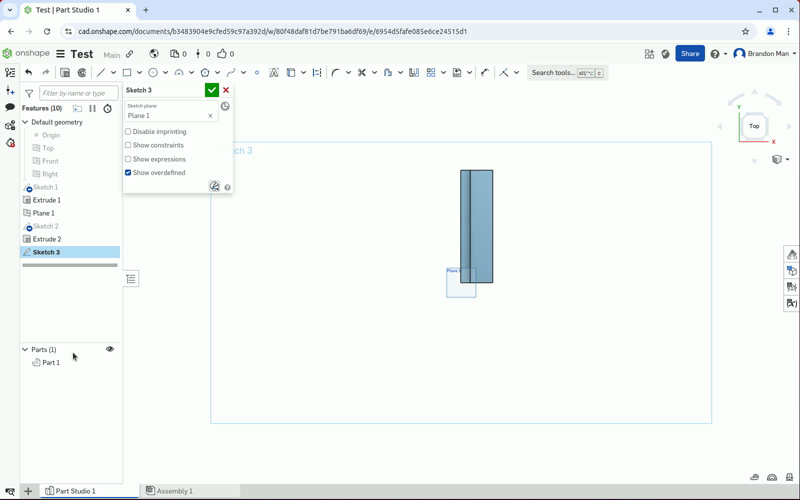
key(y)
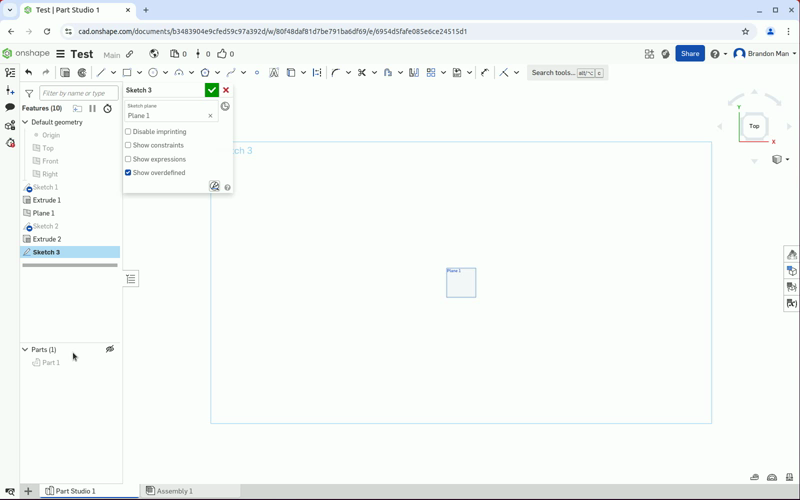
key(c)
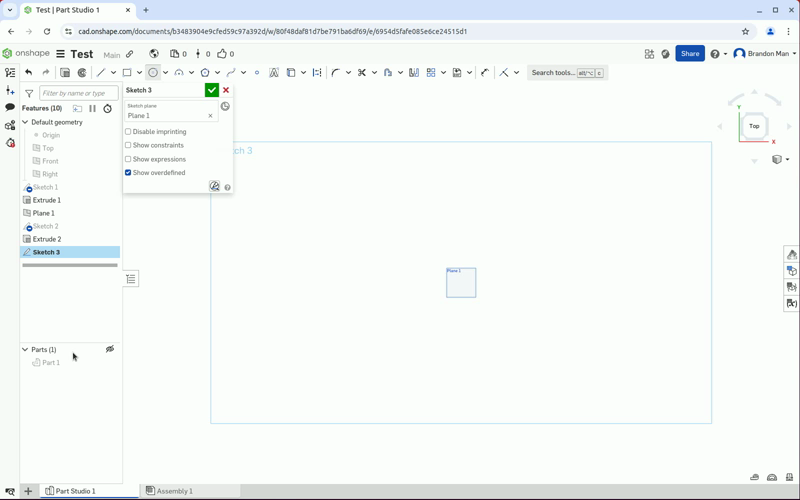
key_down(shift)
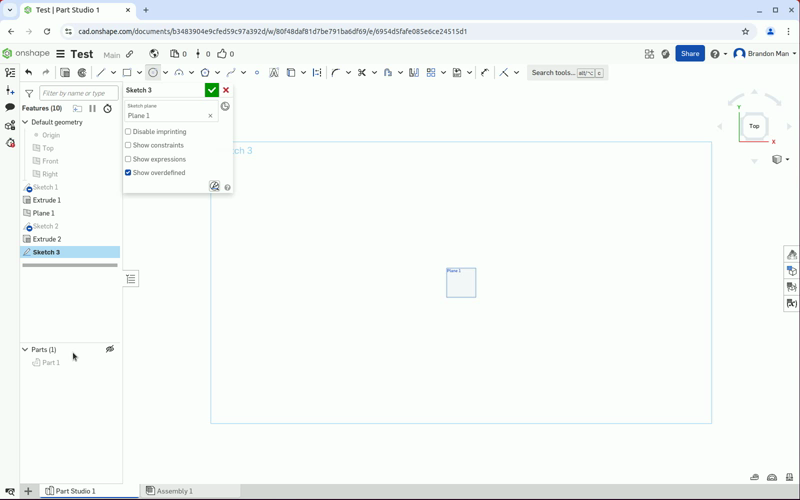
mouse_move(481, 201)
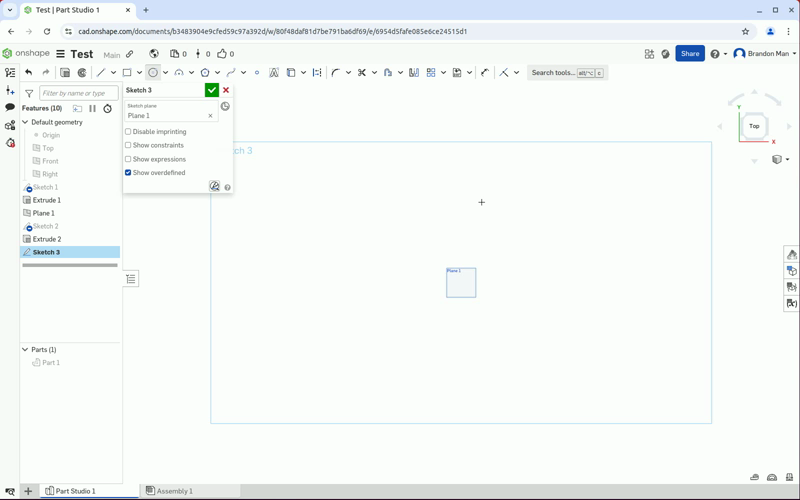
click(481, 201)
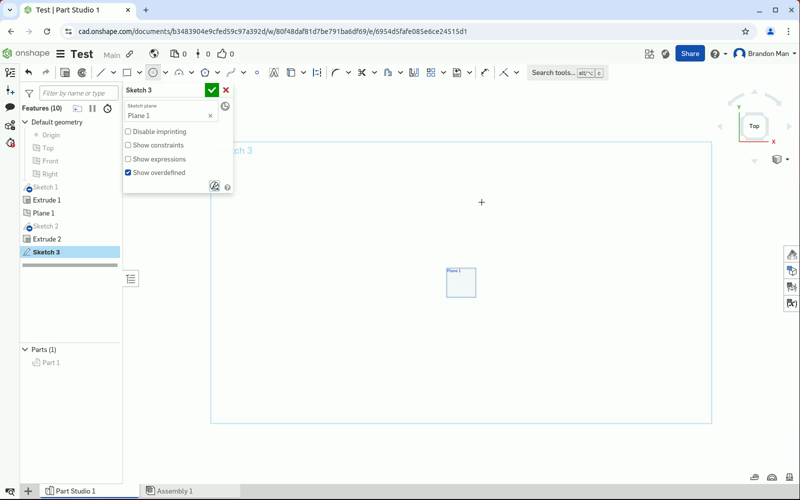
key_up(shift)
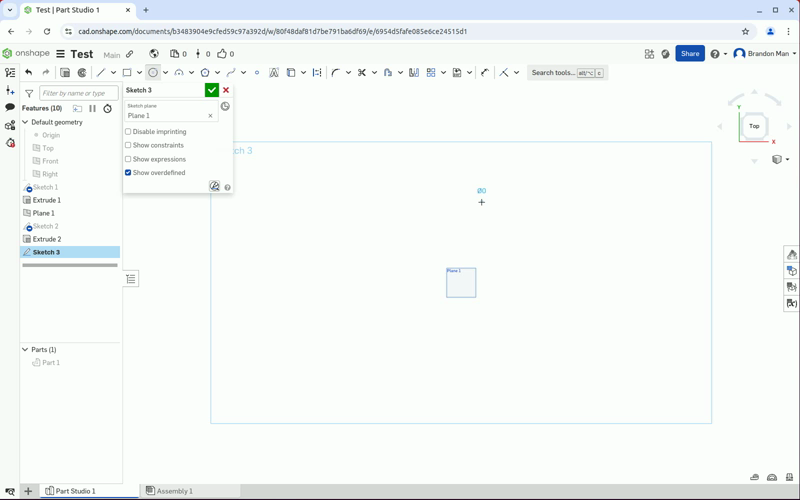
mouse_move(488, 201)
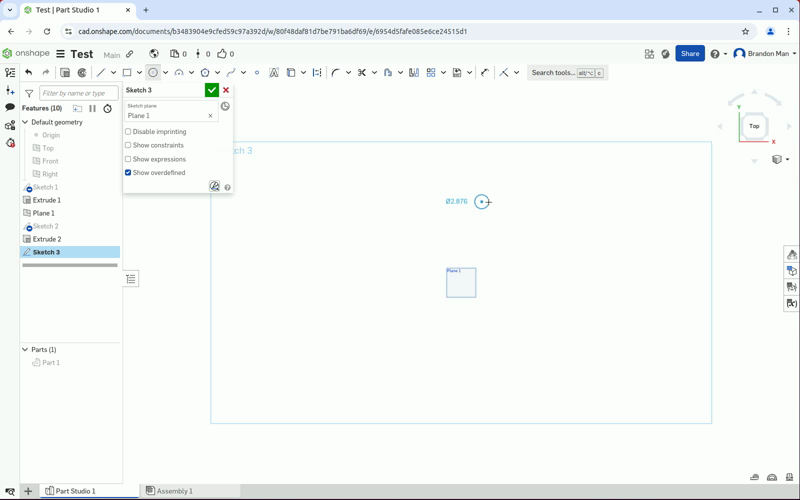
click(488, 201)
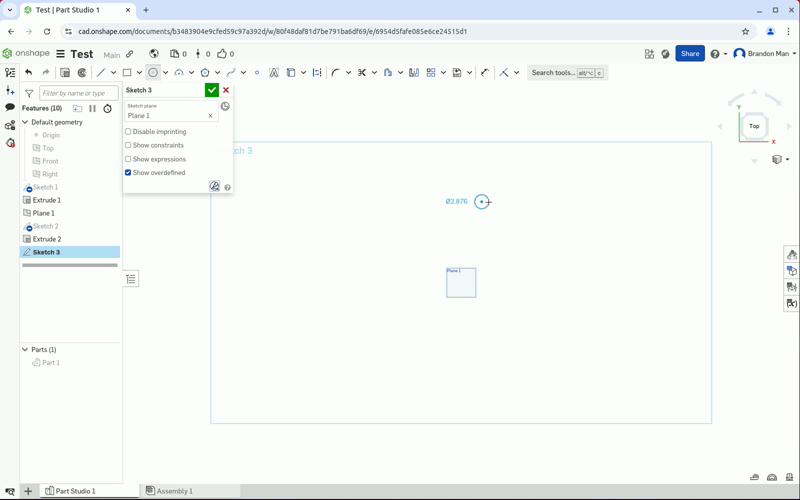
key(esc)
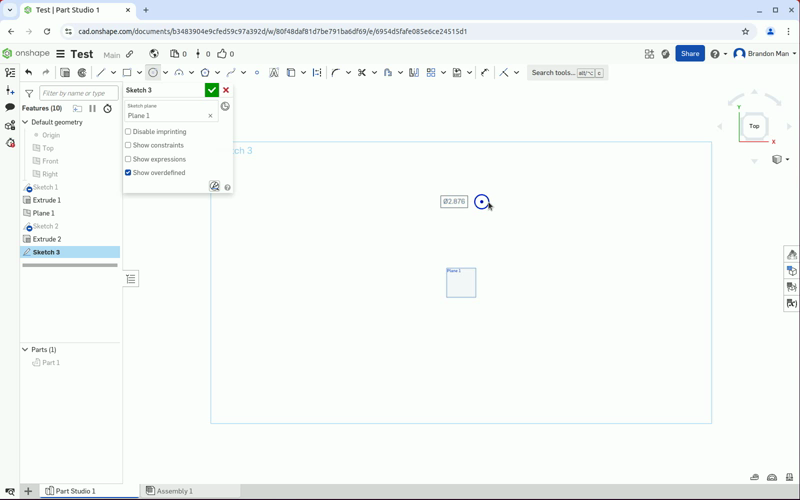
mouse_move(482, 196)
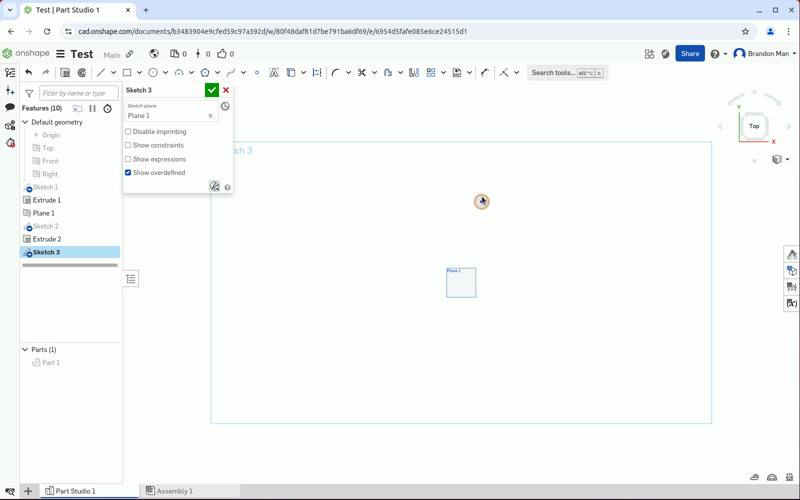
scroll(6)
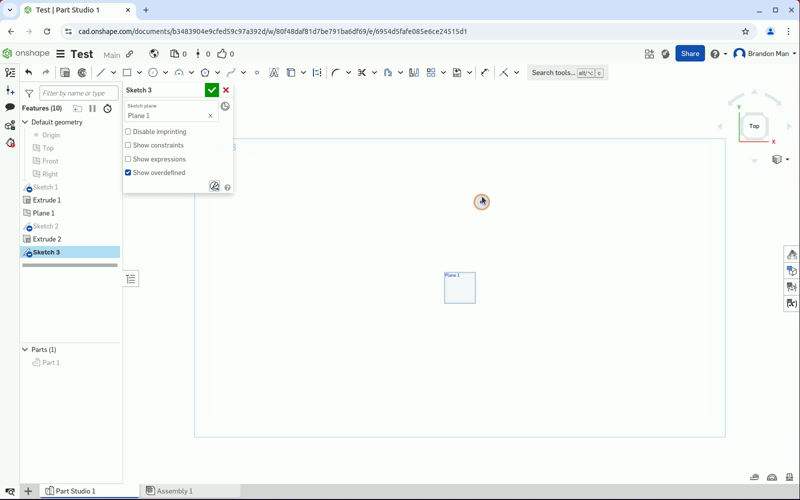
scroll(6)
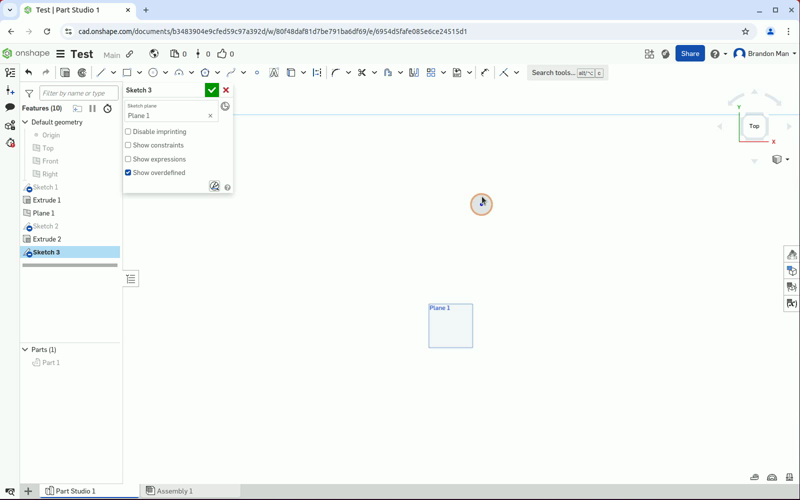
scroll(6)
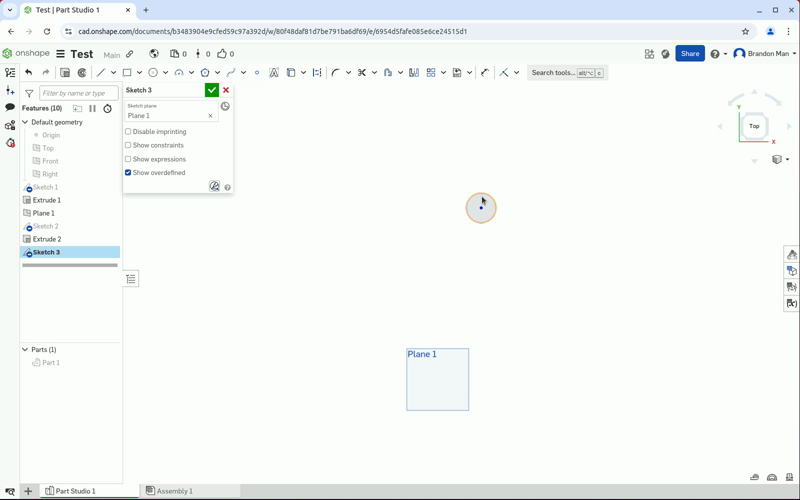
scroll(6)
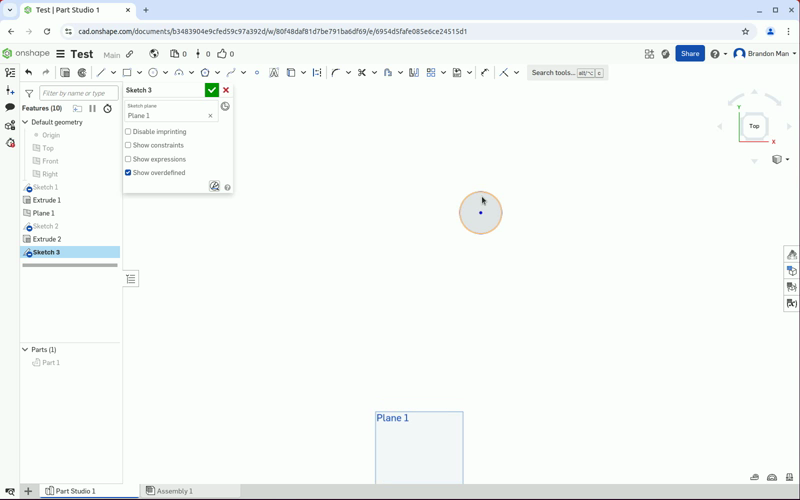
scroll(6)
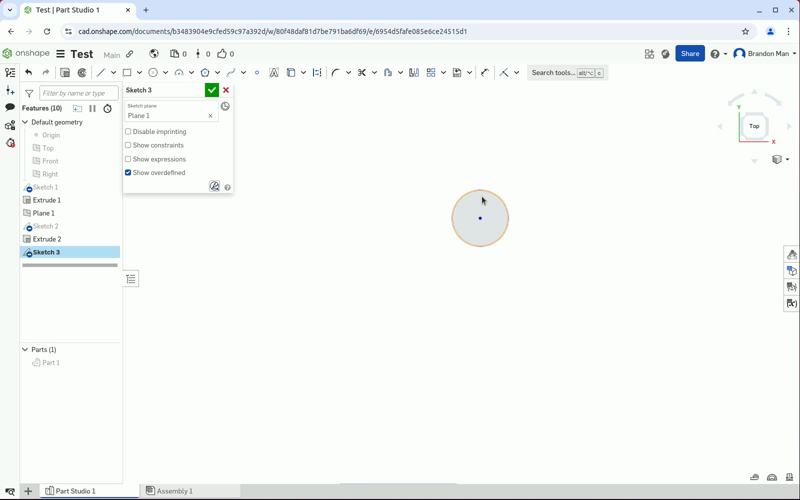
scroll(6)
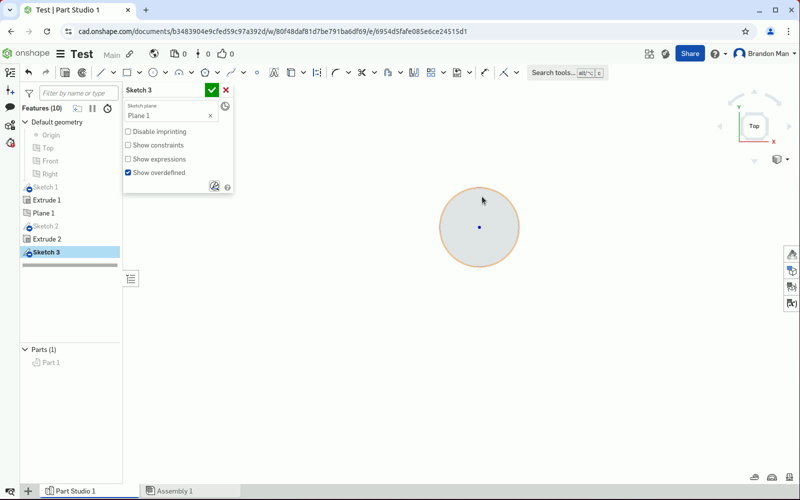
scroll(6)
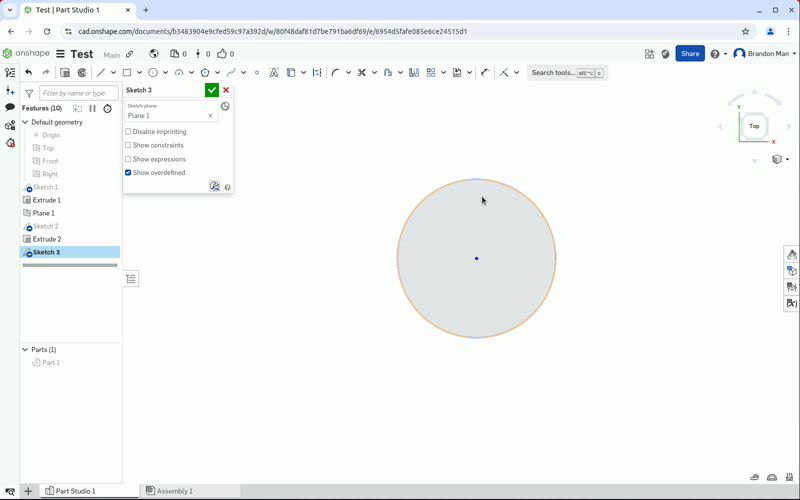
click(482, 196)
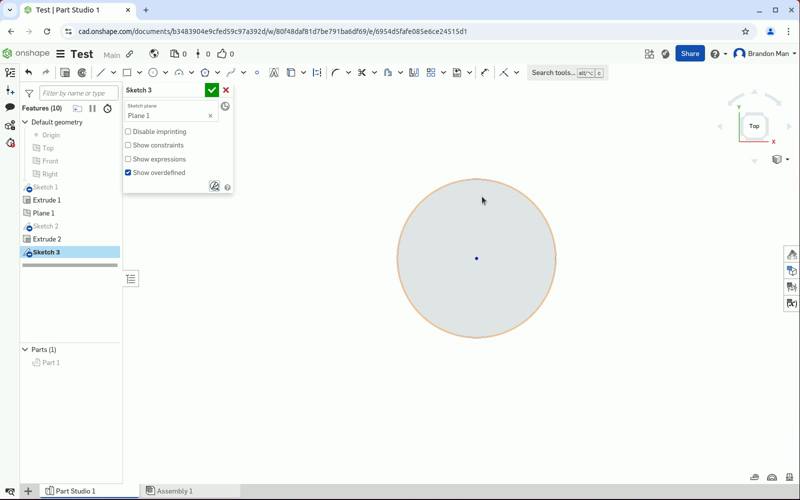
scroll(-6)
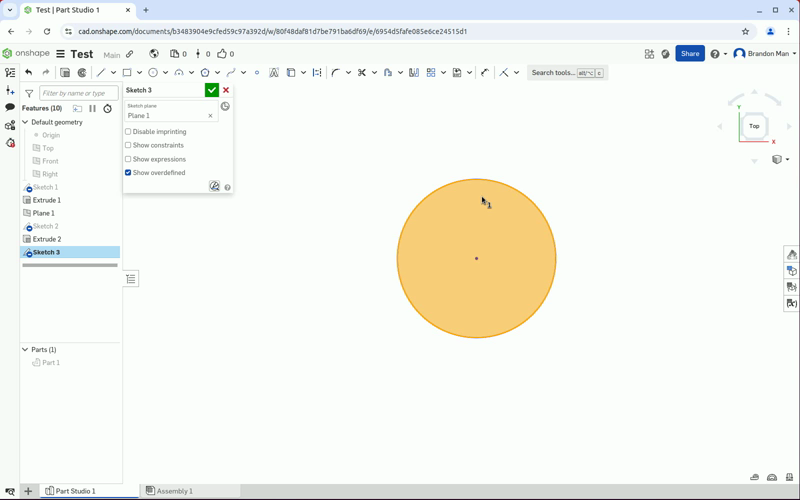
scroll(-6)
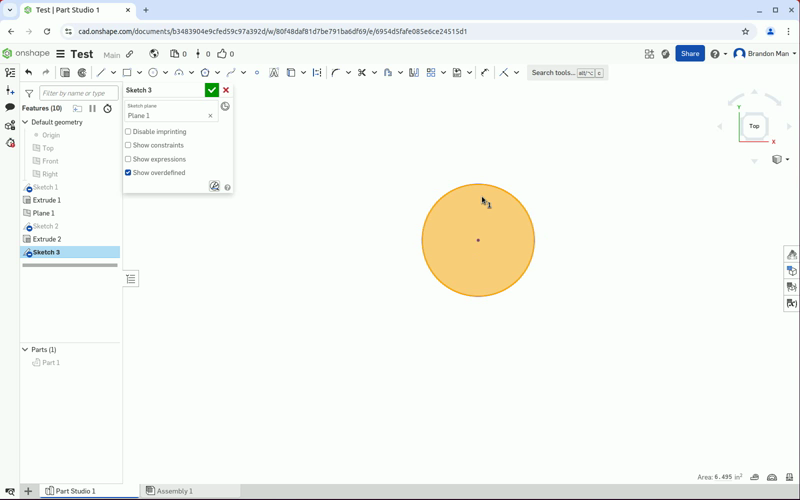
scroll(-6)
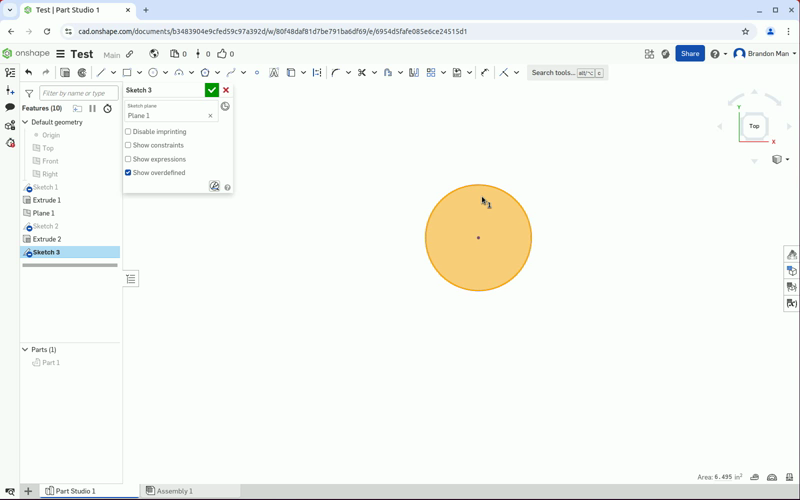
scroll(-6)
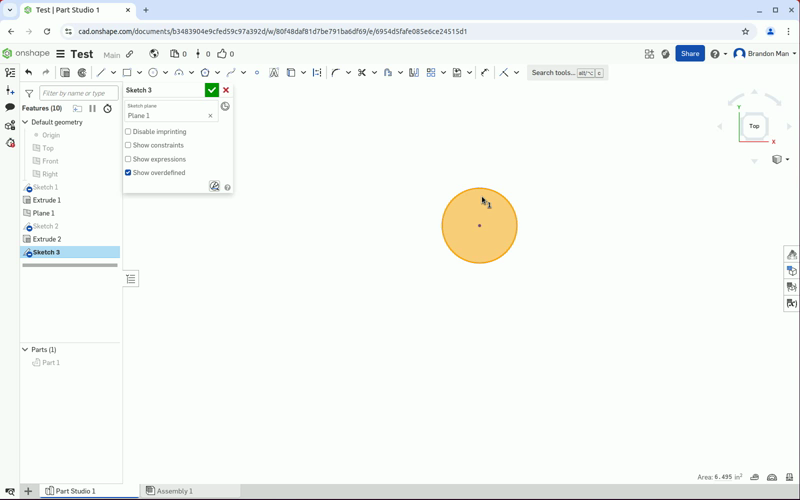
scroll(-6)
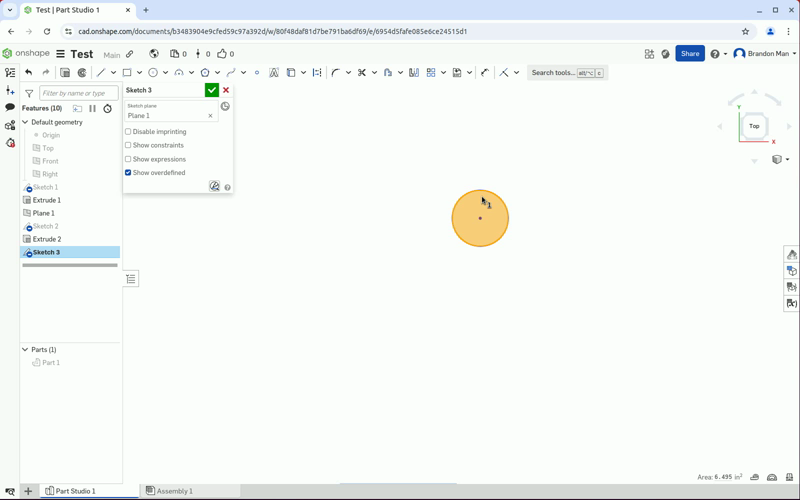
scroll(-6)
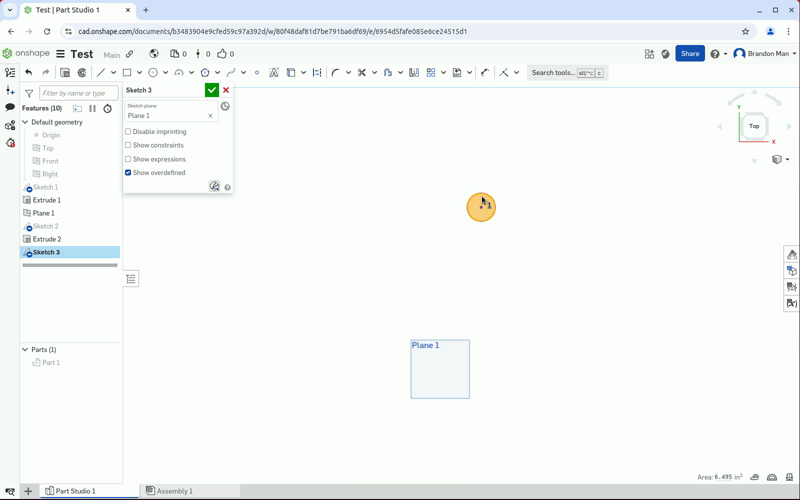
scroll(-6)
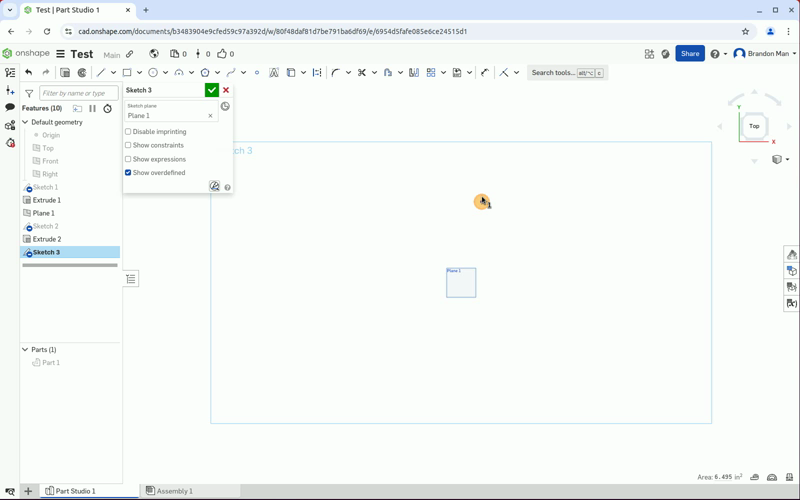
mouse_move(73, 352)
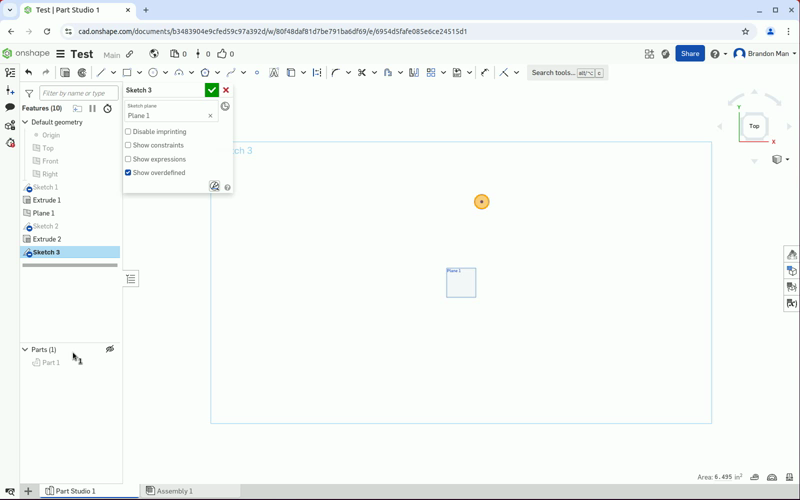
key(shift+y)
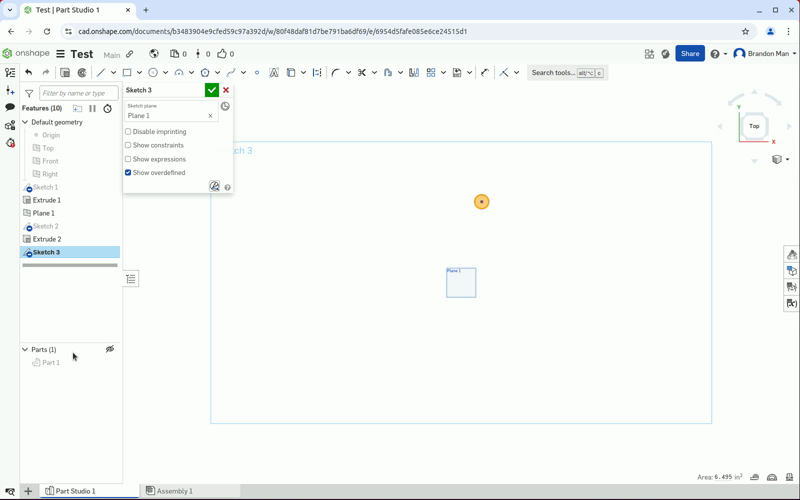
key(shift+e)
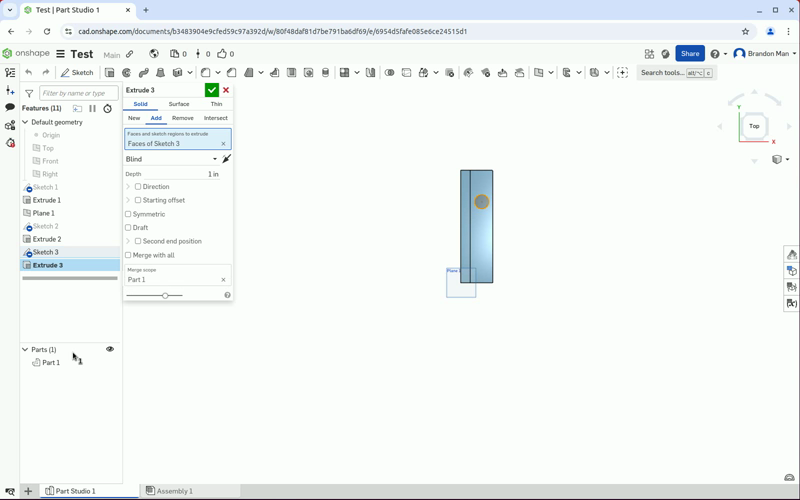
mouse_move(143, 106)
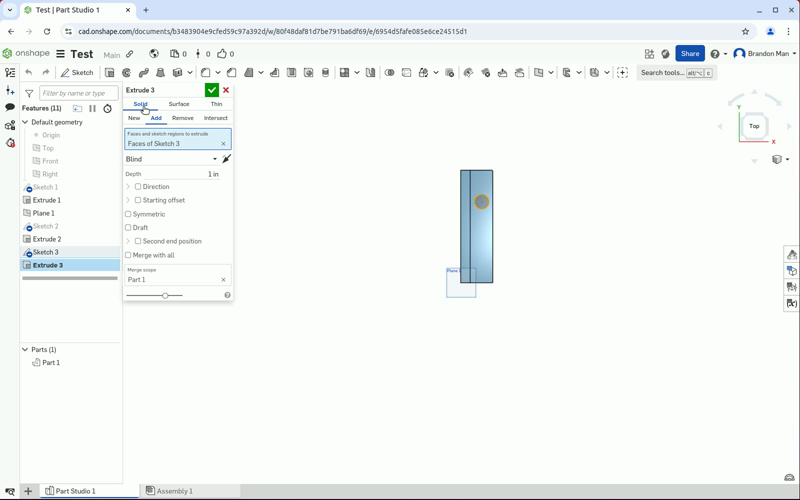
click(143, 106)
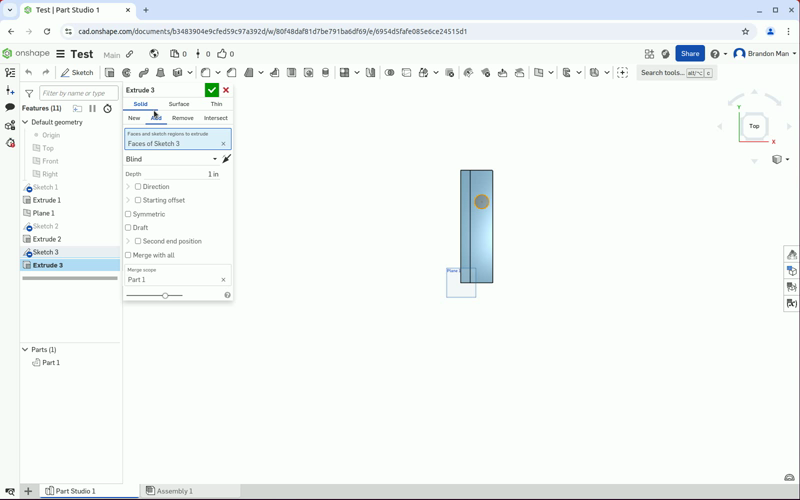
mouse_move(186, 120)
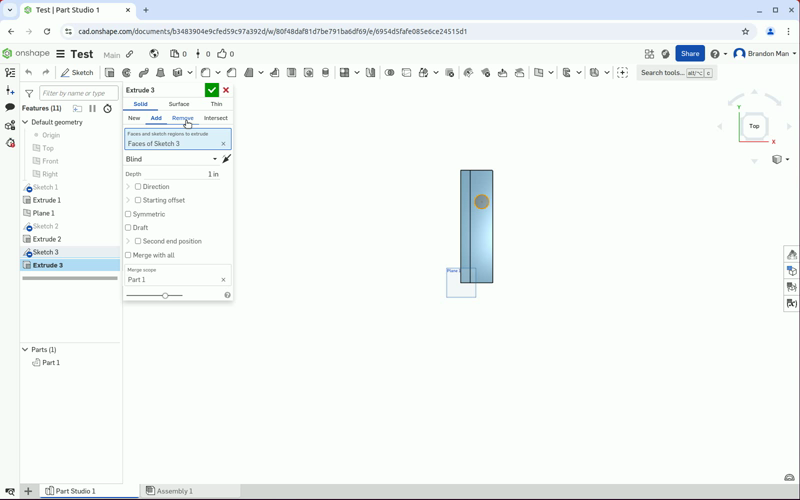
click(186, 120)
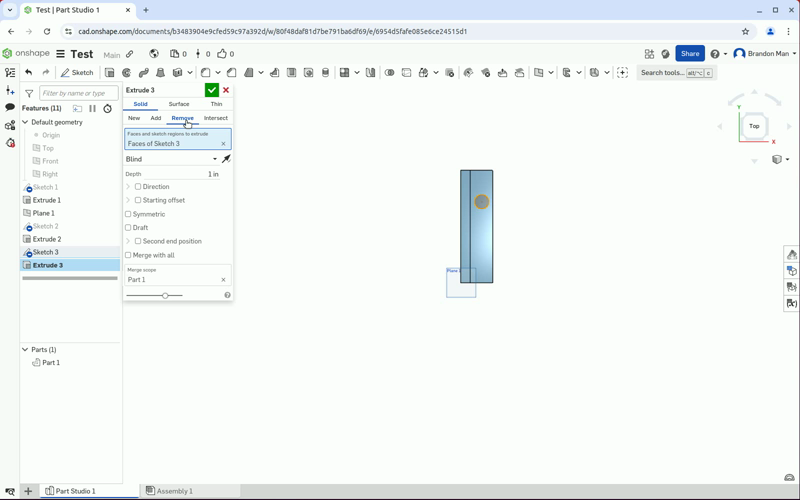
key(tab, 4)
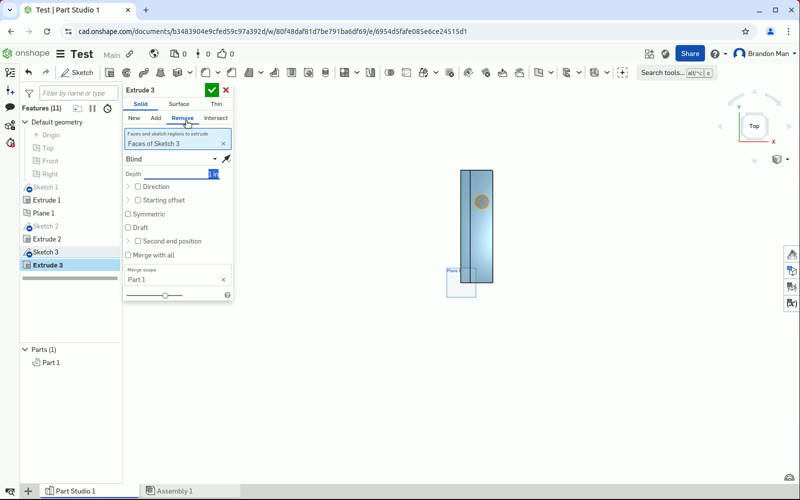
text(16.609)
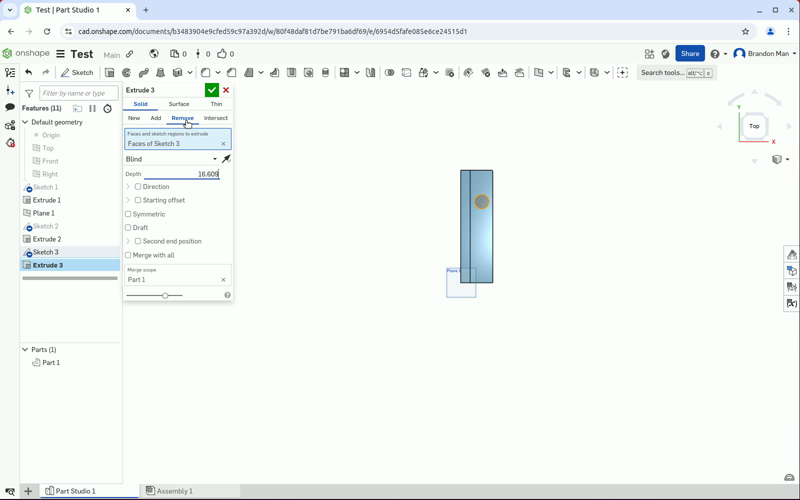
key(tab, 6)
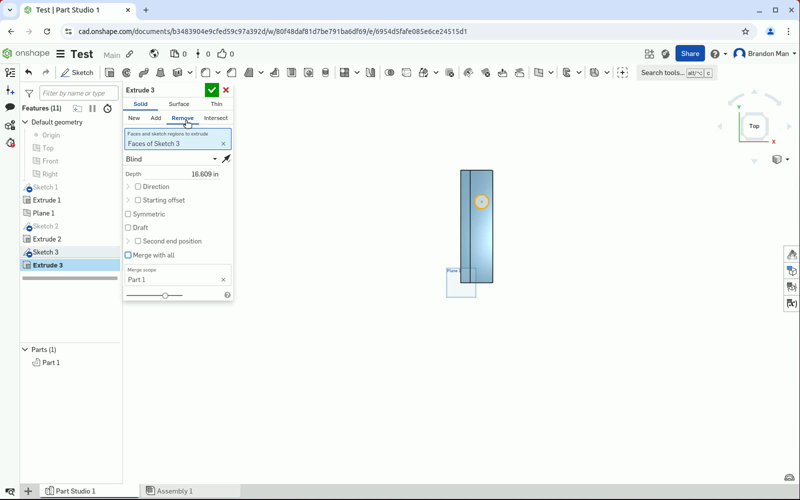
key(space)
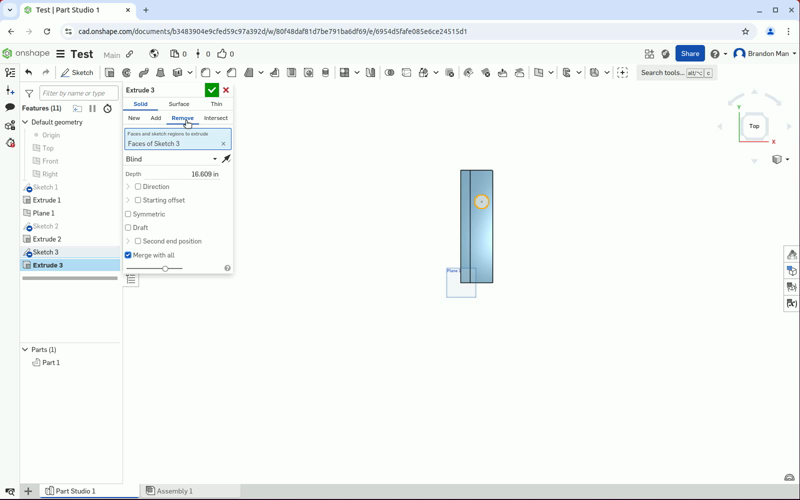
key(enter)
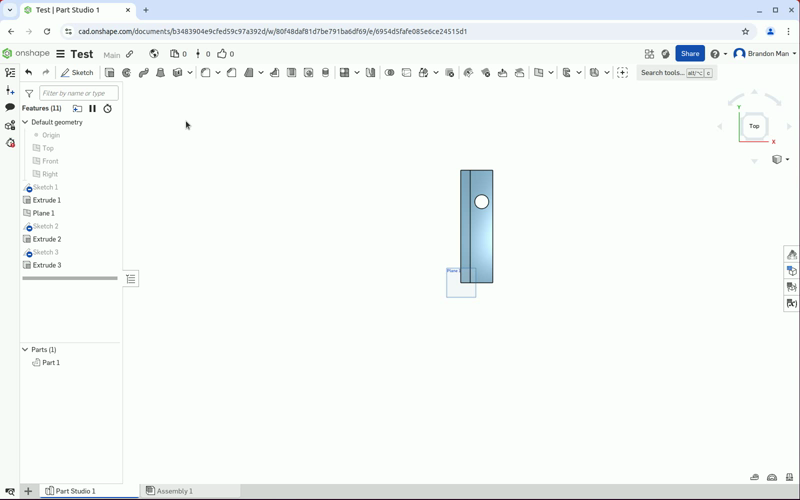
key(shift+h)
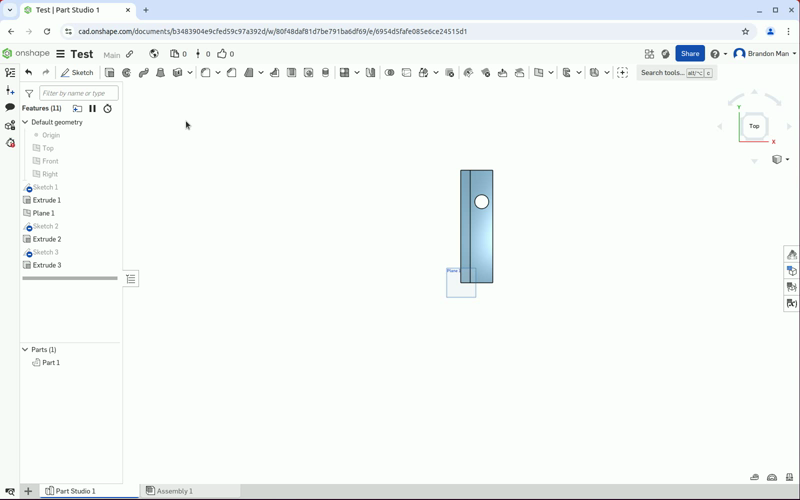
key(shift+h)
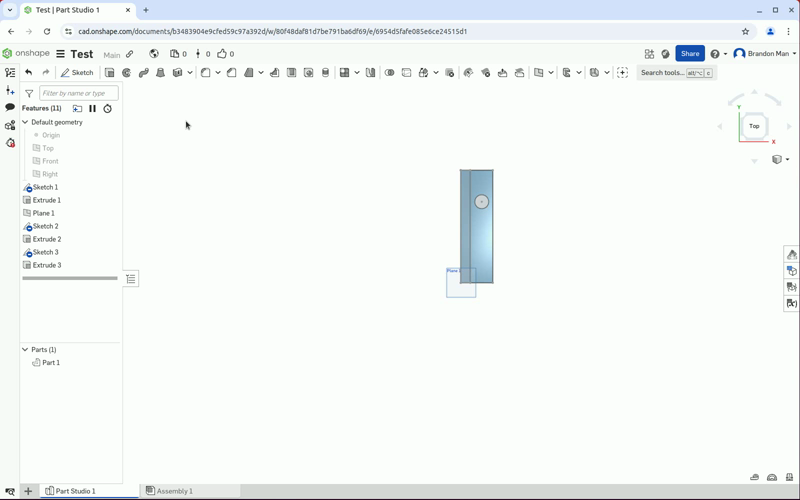
key(shift+7)
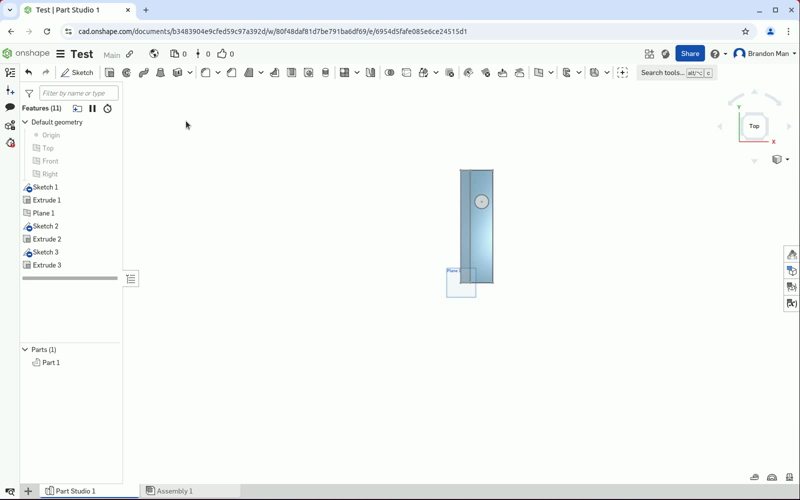
key(up, 3)
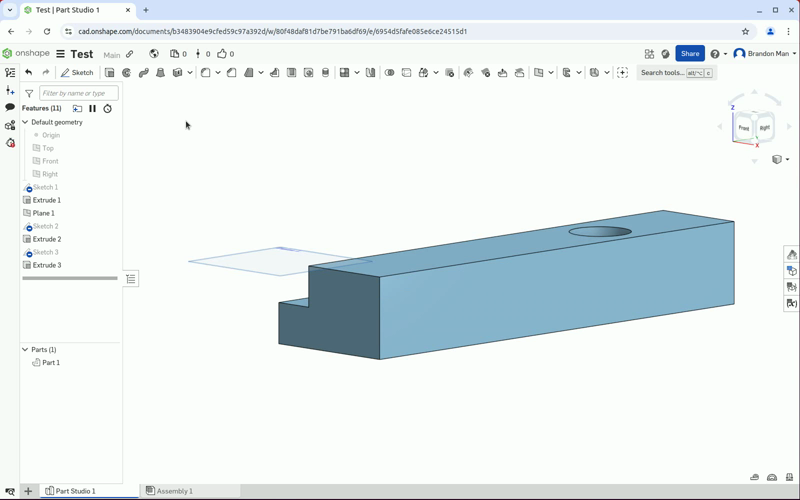
key(left, 3)
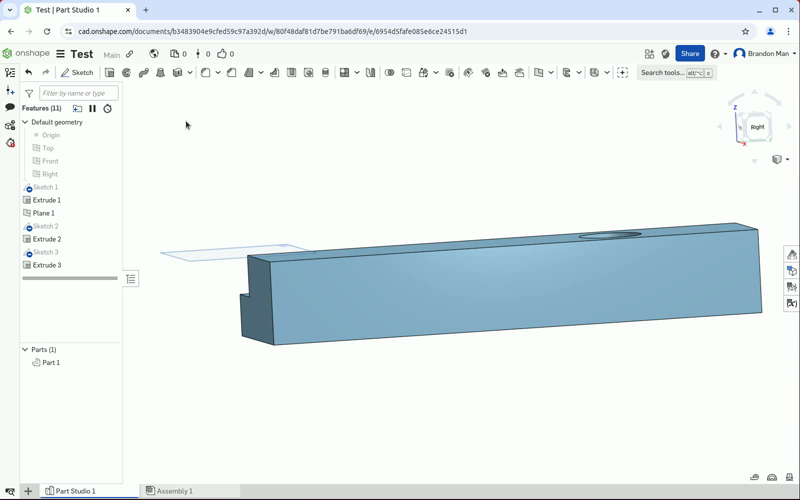
key(right, 3)
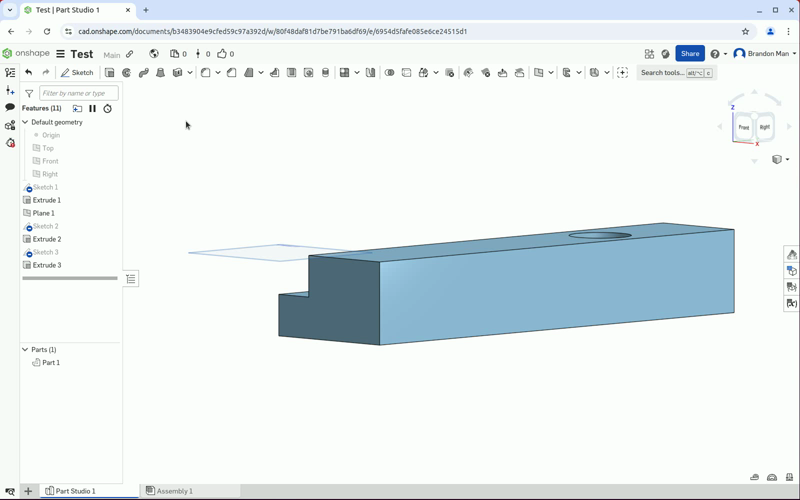
key(down, 3)
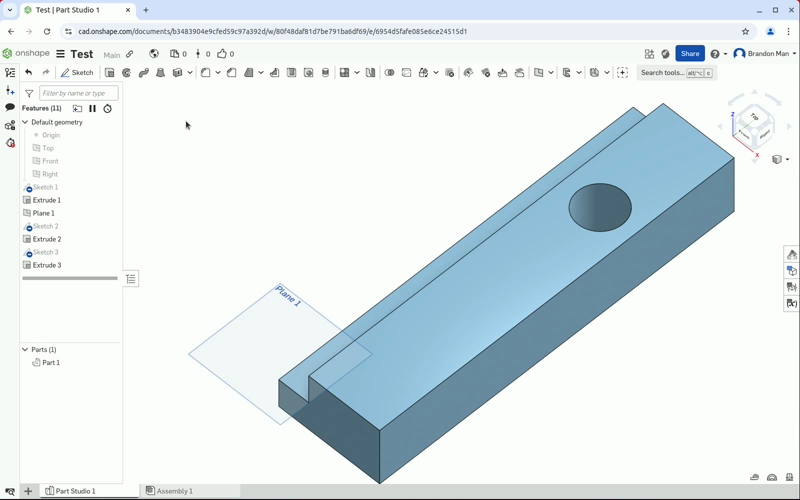
mouse_move(73, 189)
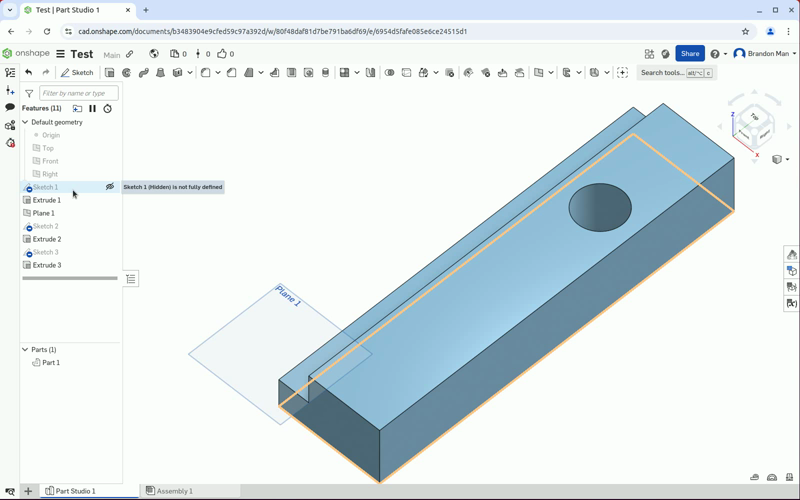
click(73, 189)